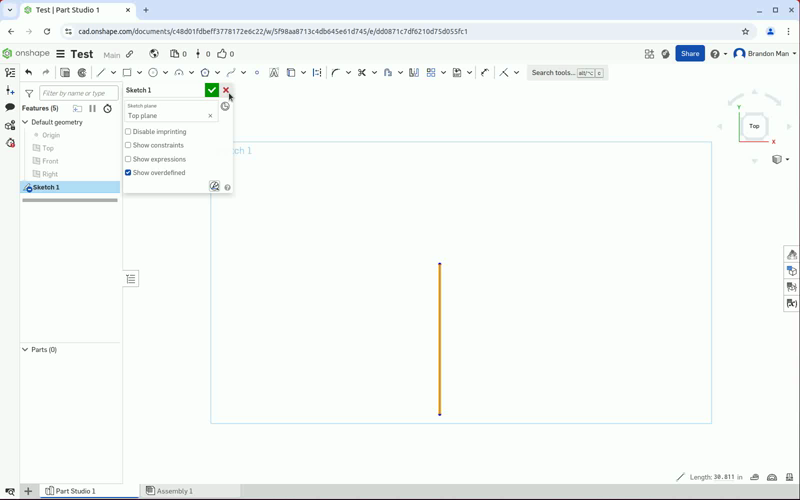
key(shift+h)
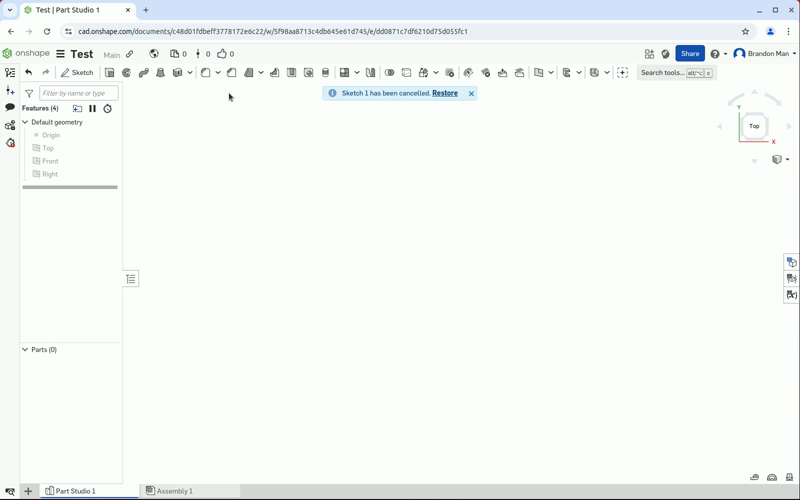
mouse_move(73, 352)
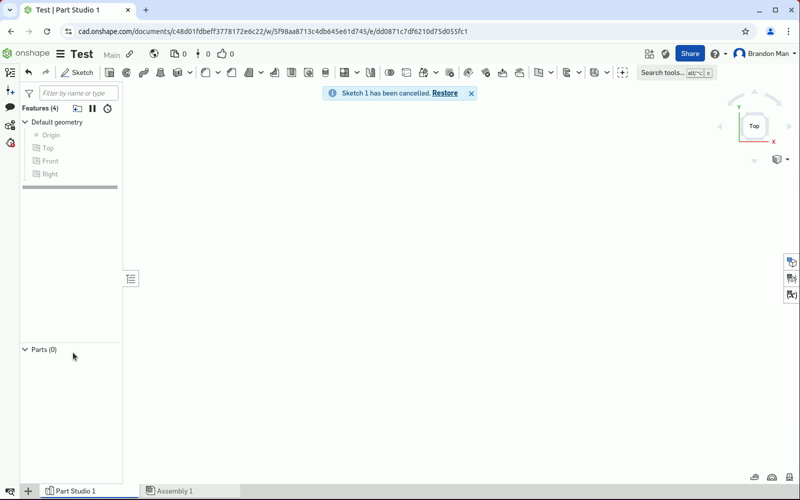
key(y)
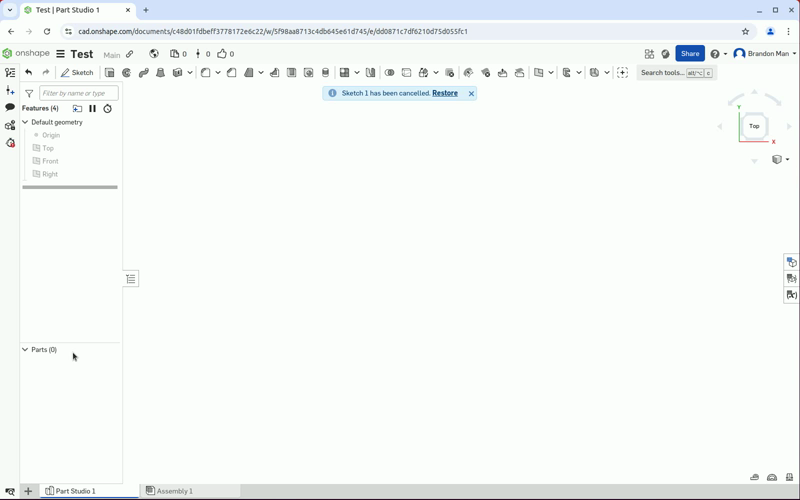
key(shift+p)
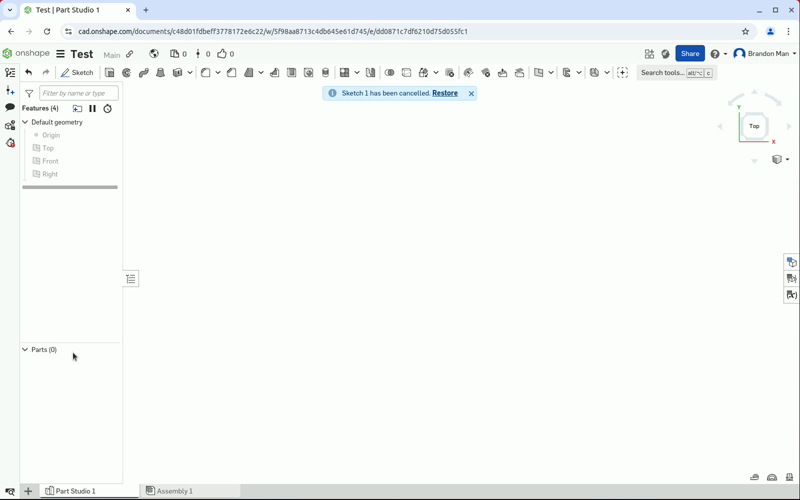
key(space)
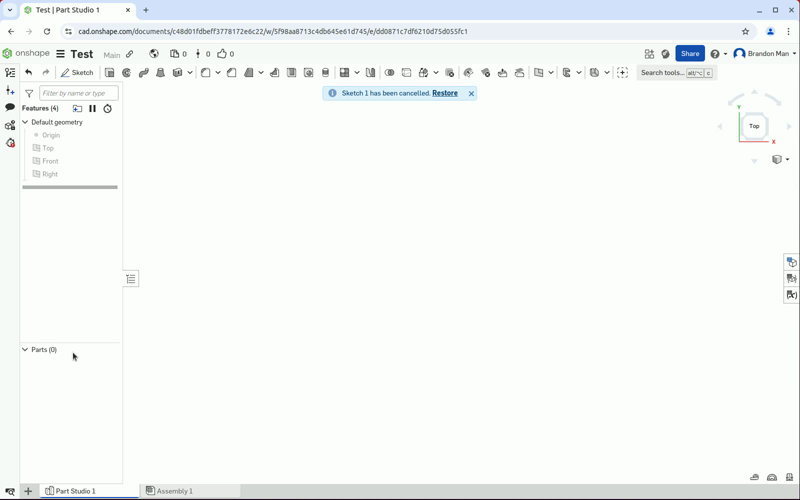
key_down(shift)
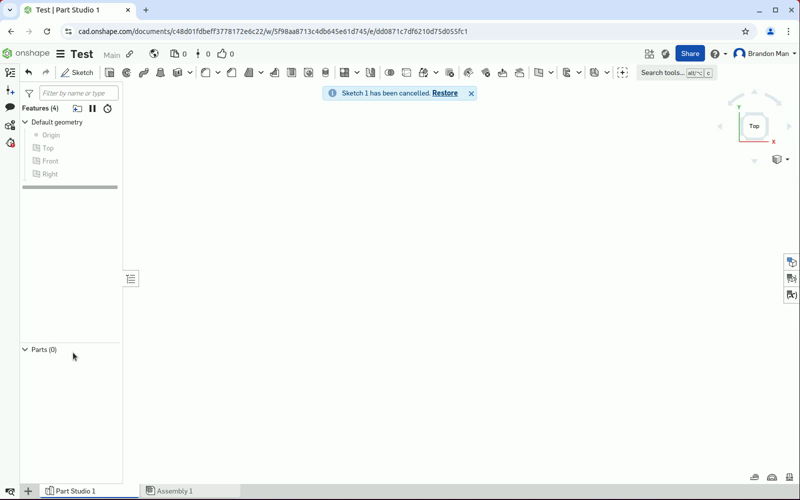
key(up)
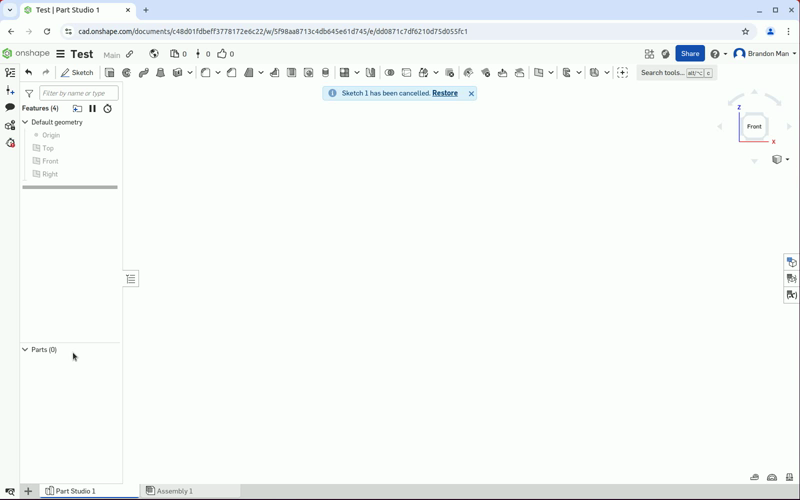
key_up(shift)
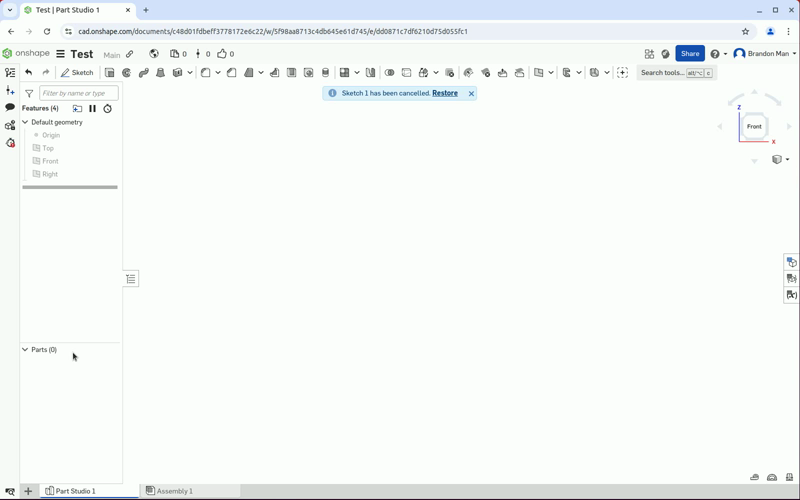
mouse_move(73, 352)
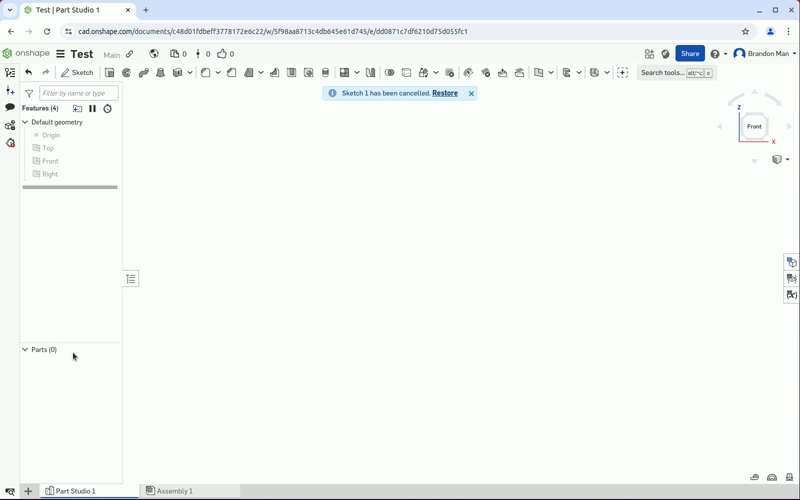
key(shift+y)
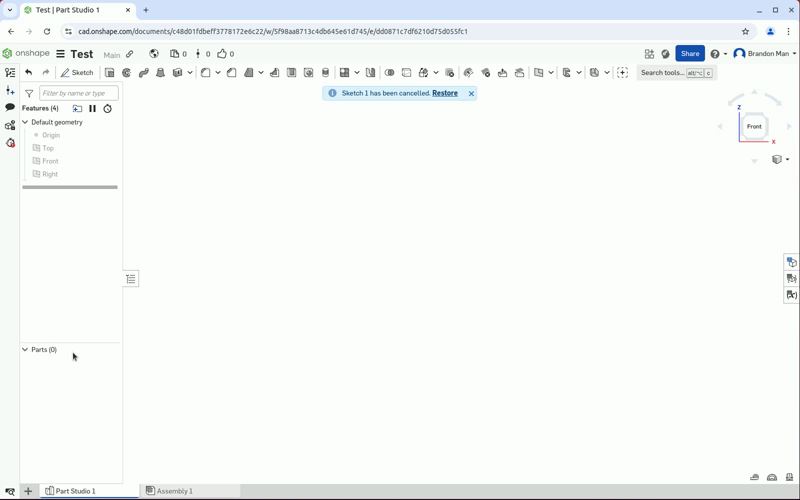
key(shift+s)
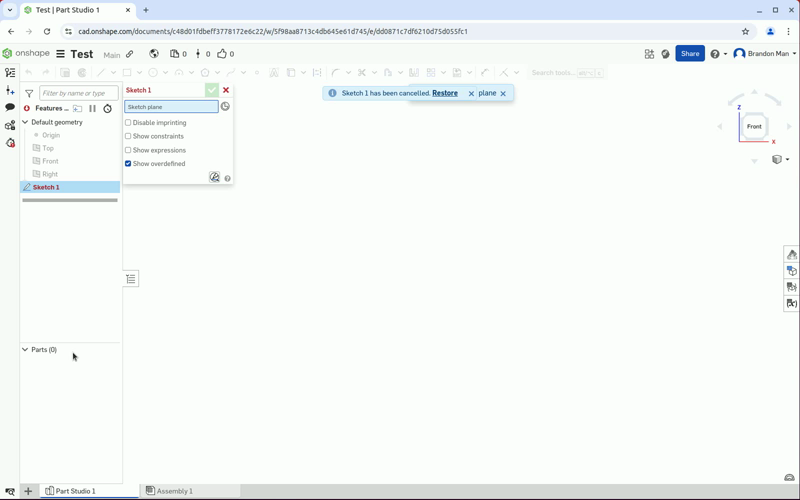
mouse_move(73, 163)
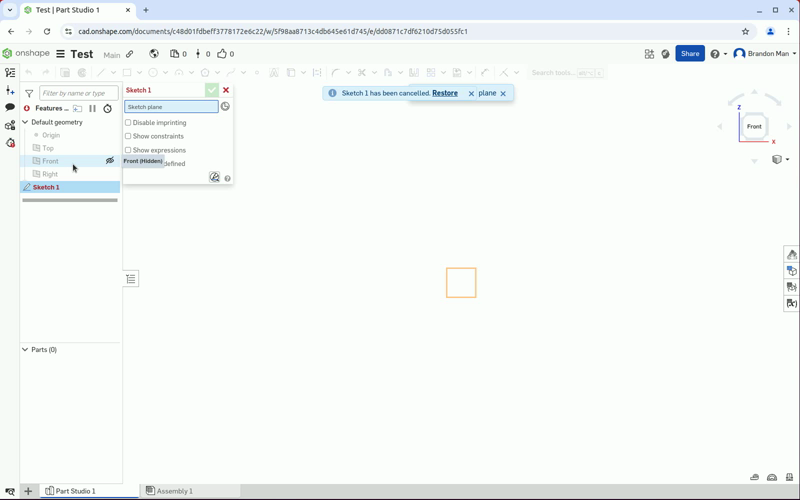
click(73, 163)
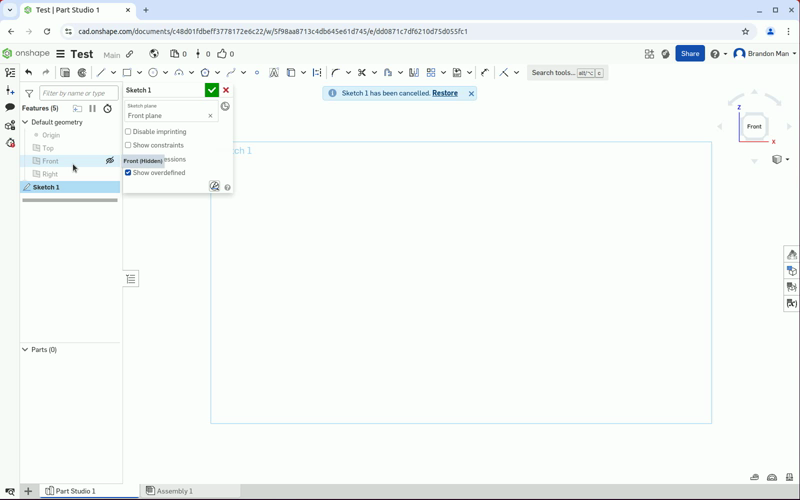
mouse_move(73, 352)
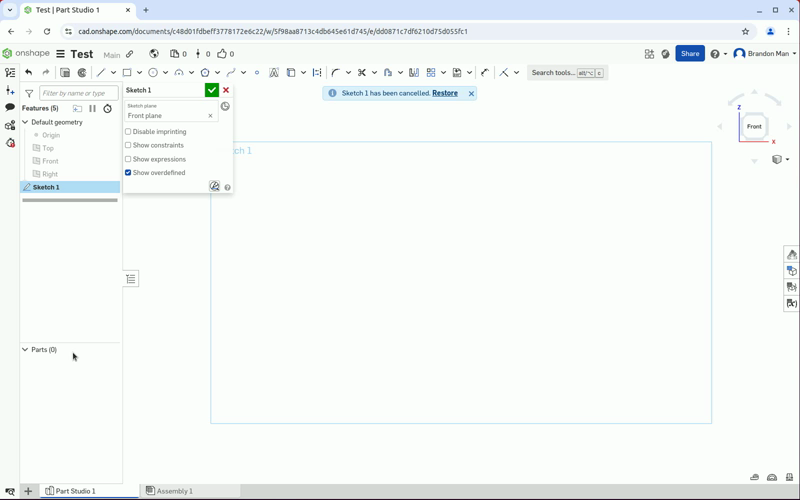
key(y)
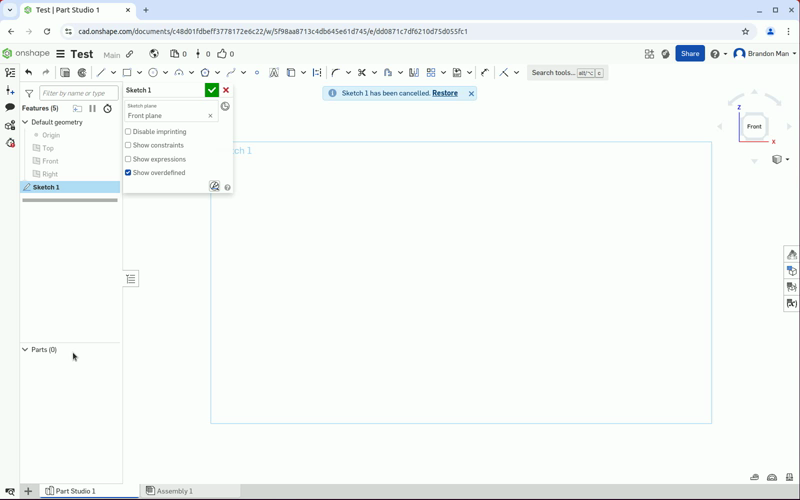
key(l)
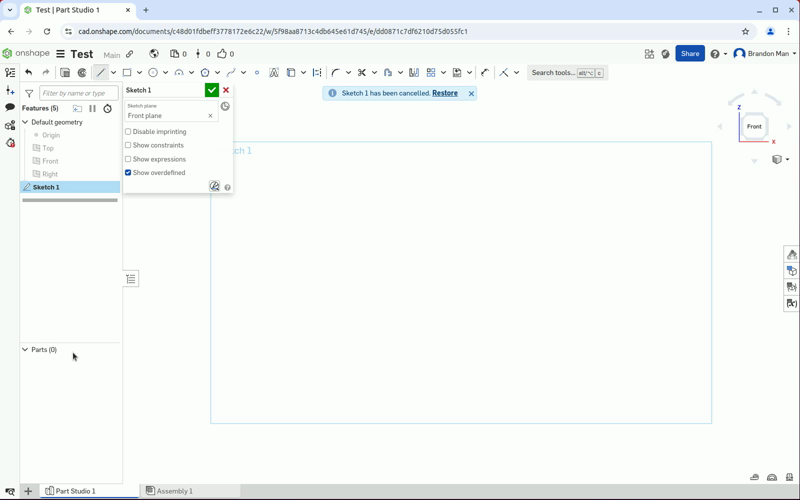
key_down(shift)
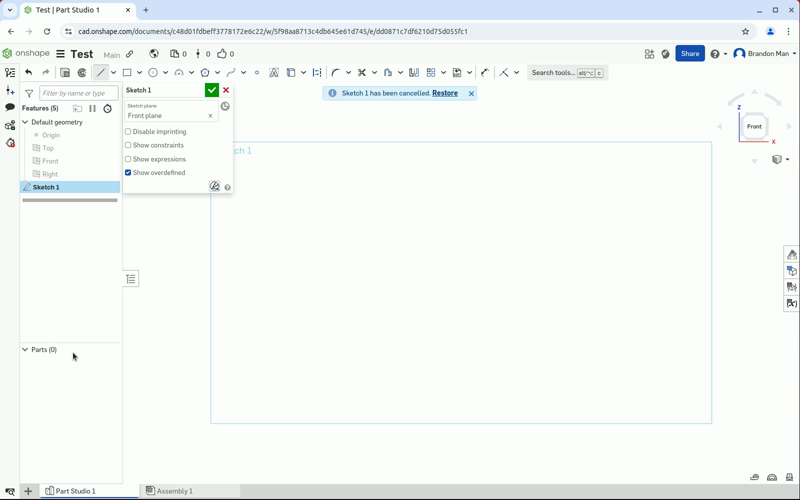
mouse_move(389, 224)
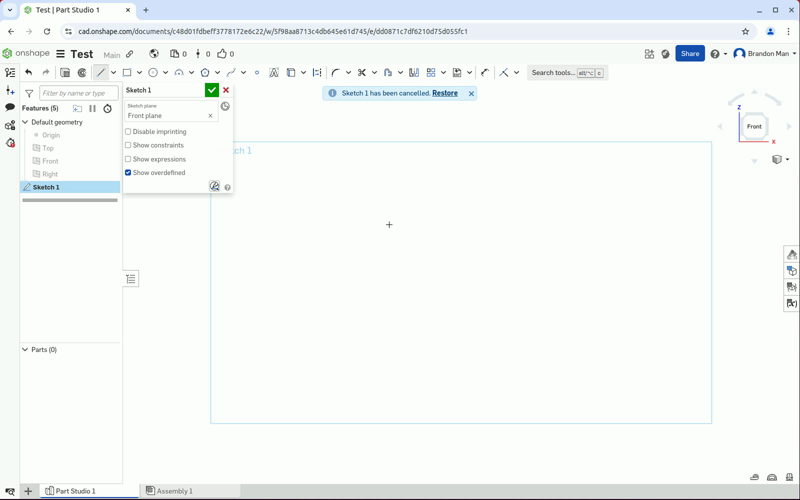
click(389, 224)
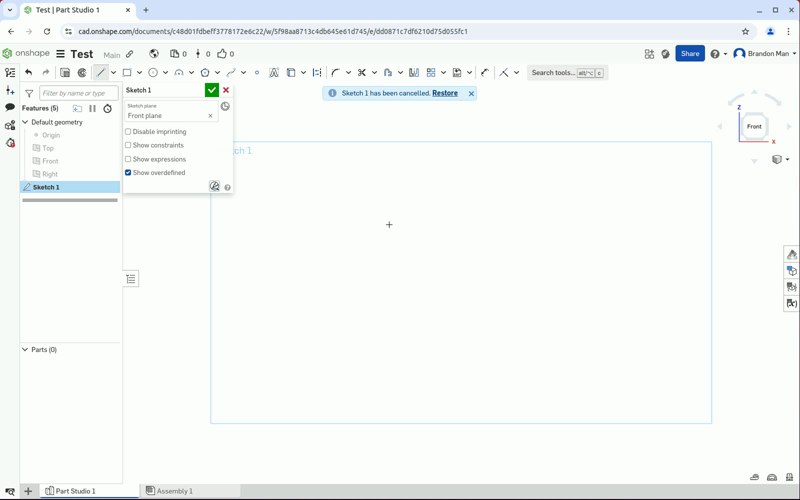
key_up(shift)
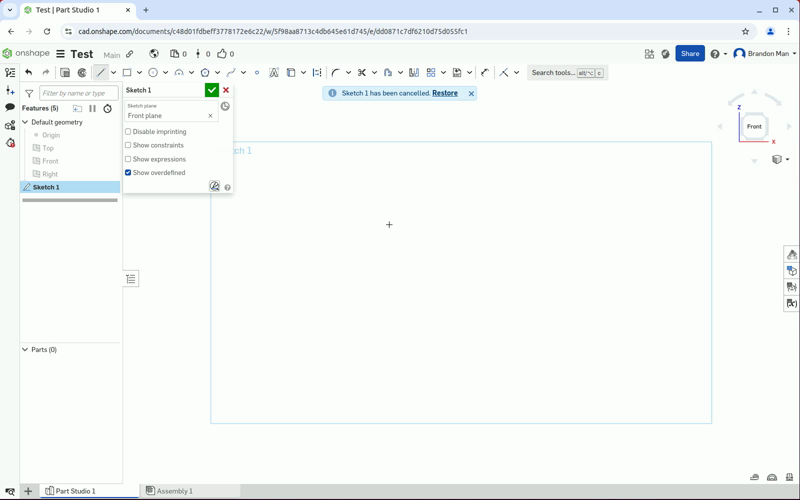
key_down(shift)
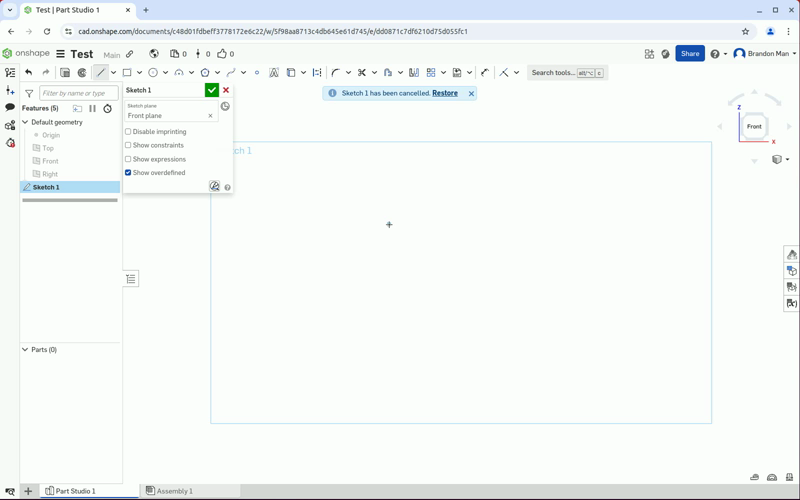
mouse_move(419, 224)
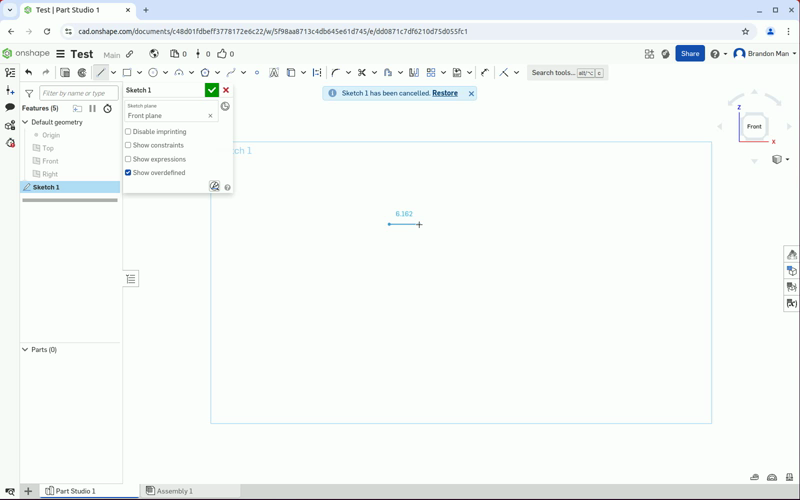
mouse_move(443, 224)
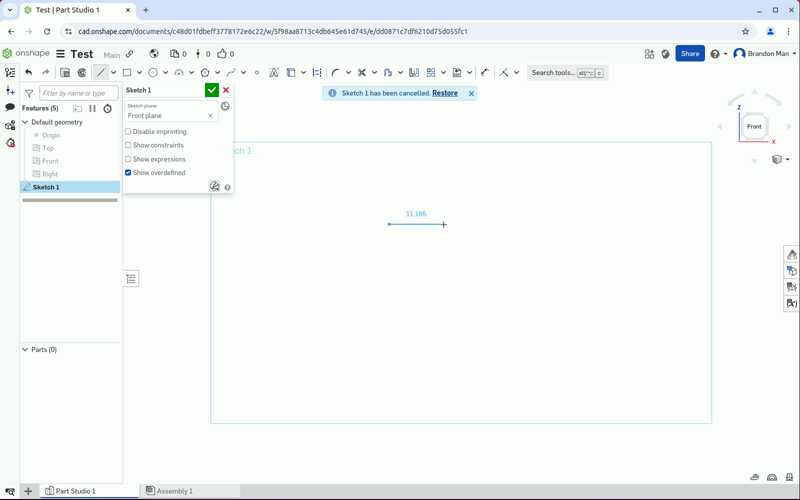
click(443, 224)
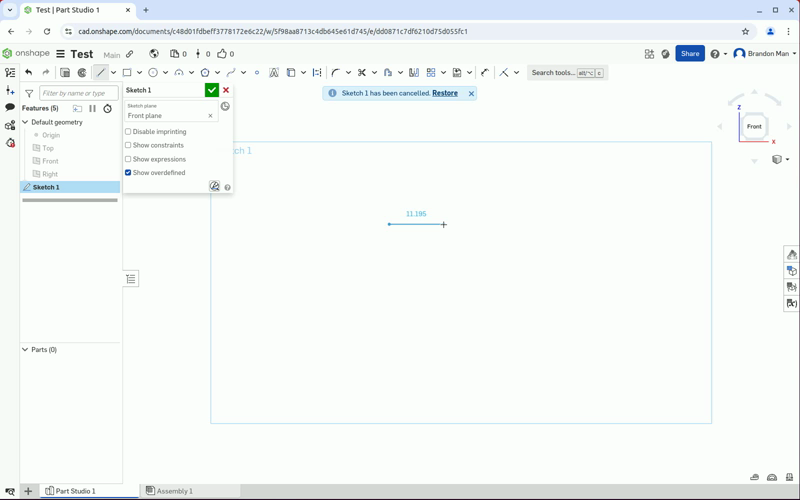
key_up(shift)
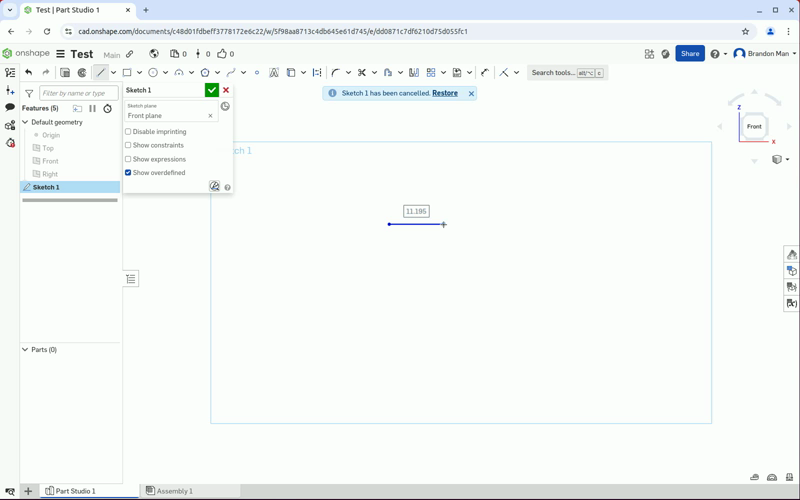
key_down(shift)
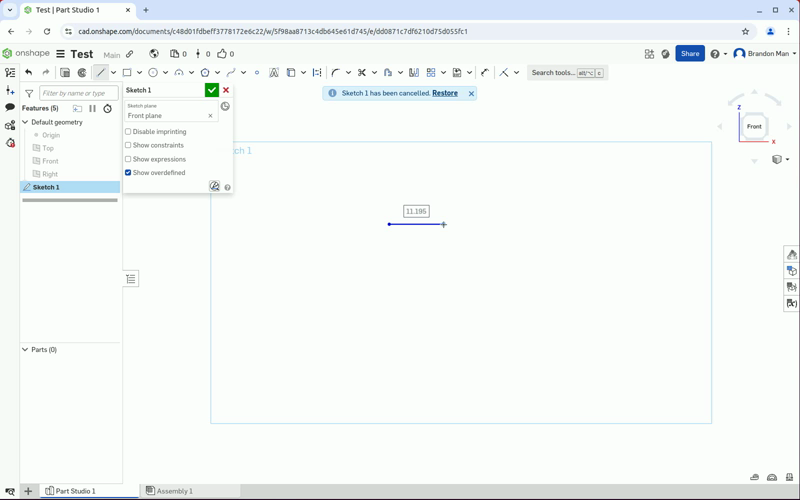
mouse_move(473, 224)
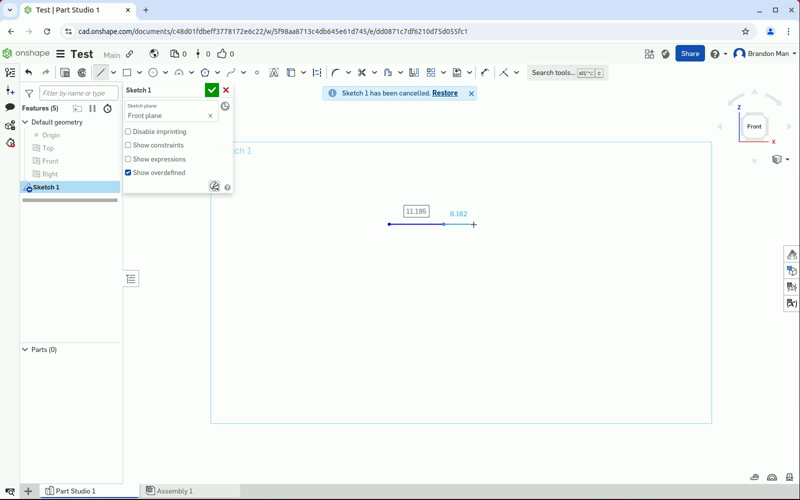
mouse_move(443, 169)
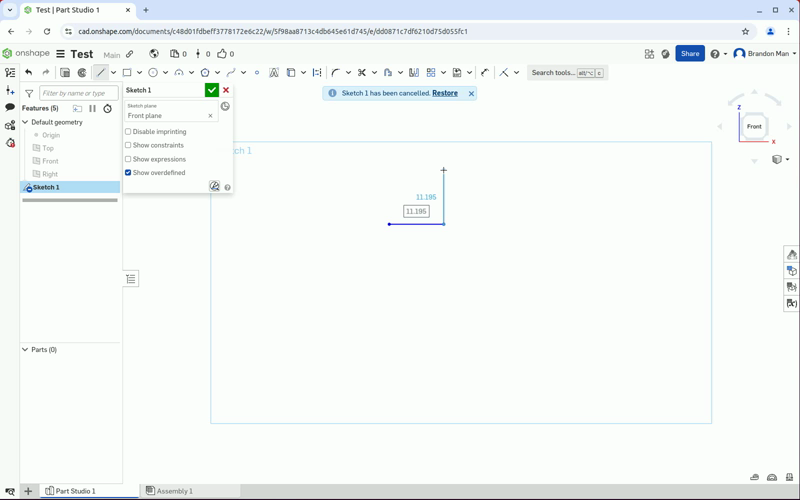
click(443, 169)
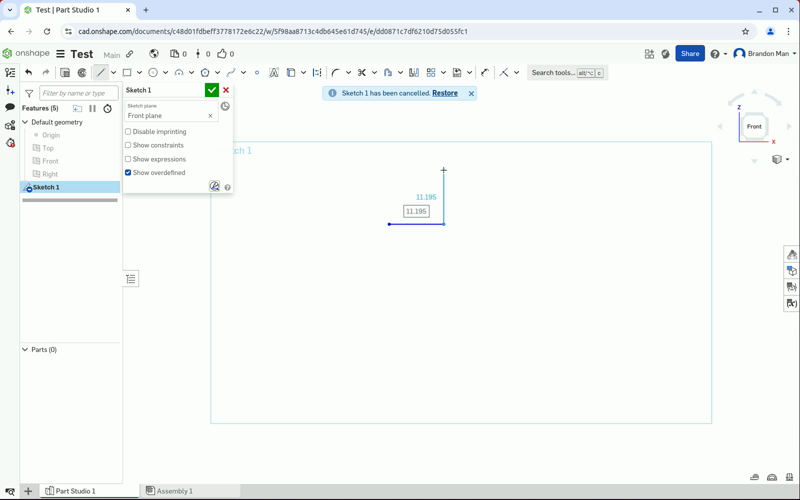
key_up(shift)
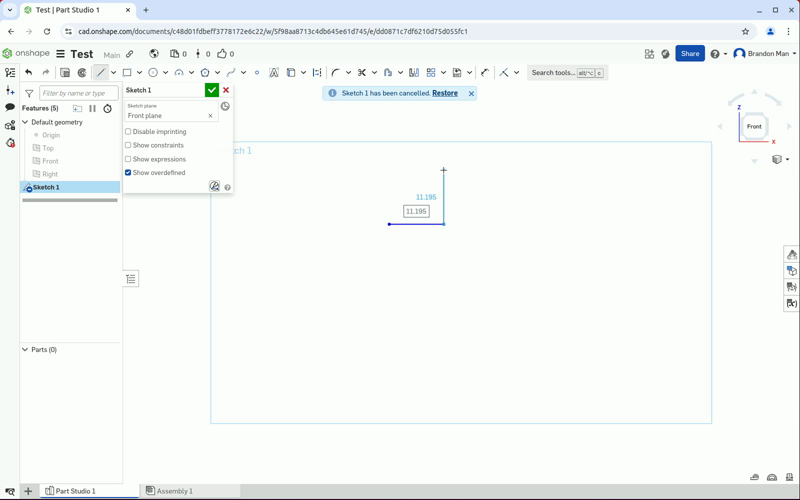
key_down(shift)
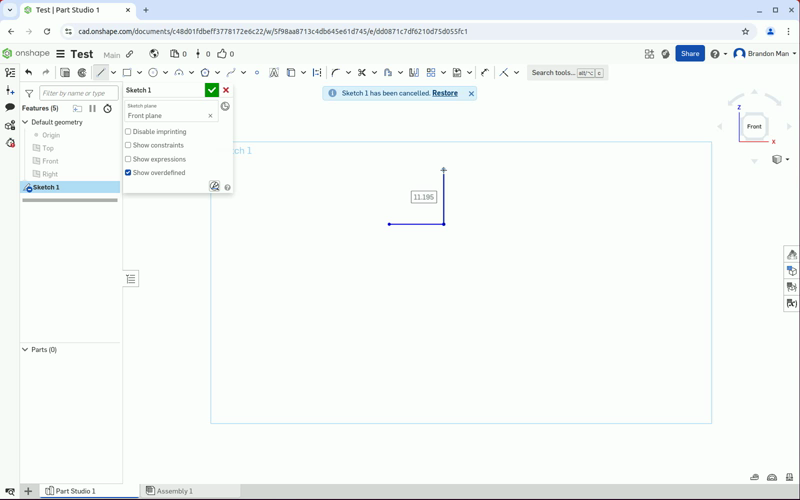
mouse_move(473, 169)
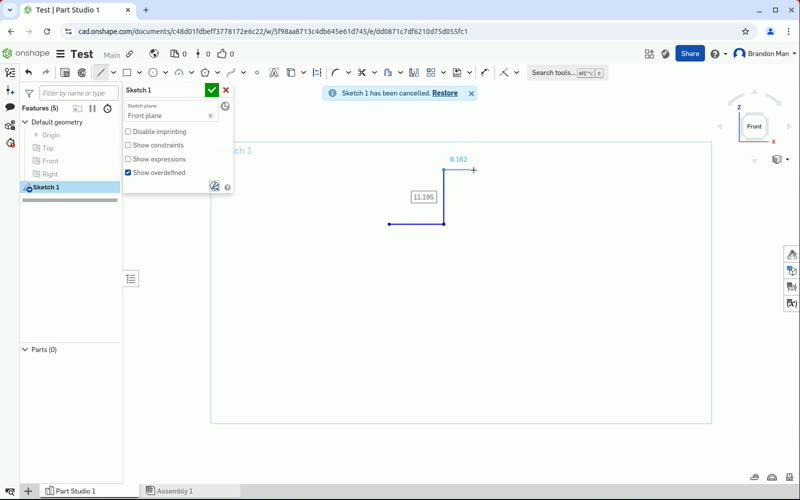
mouse_move(389, 169)
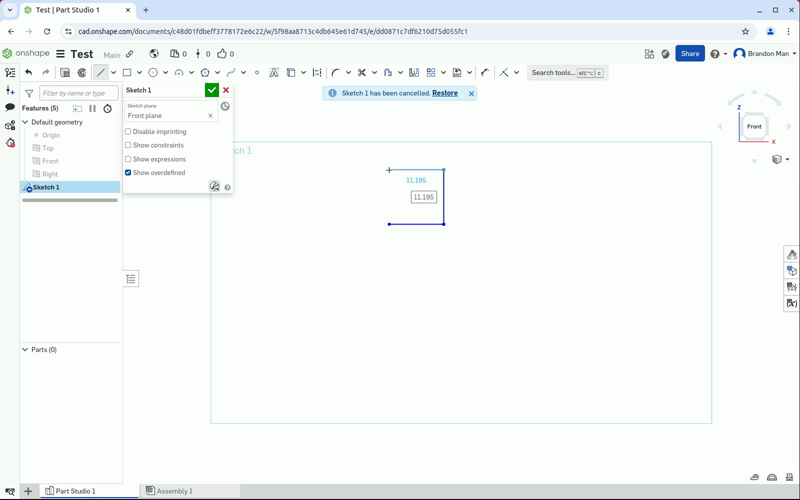
click(389, 169)
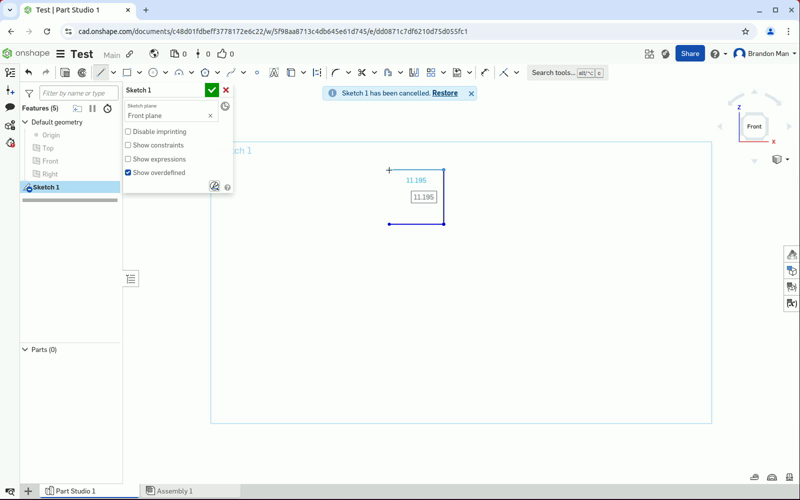
key_up(shift)
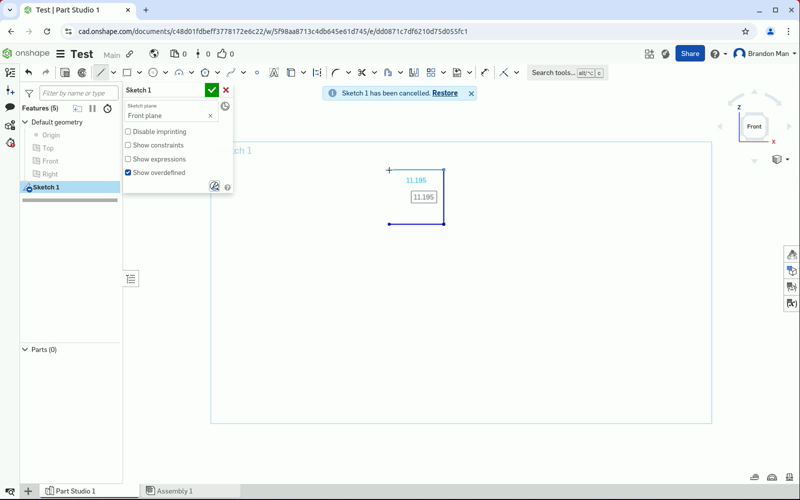
mouse_move(419, 169)
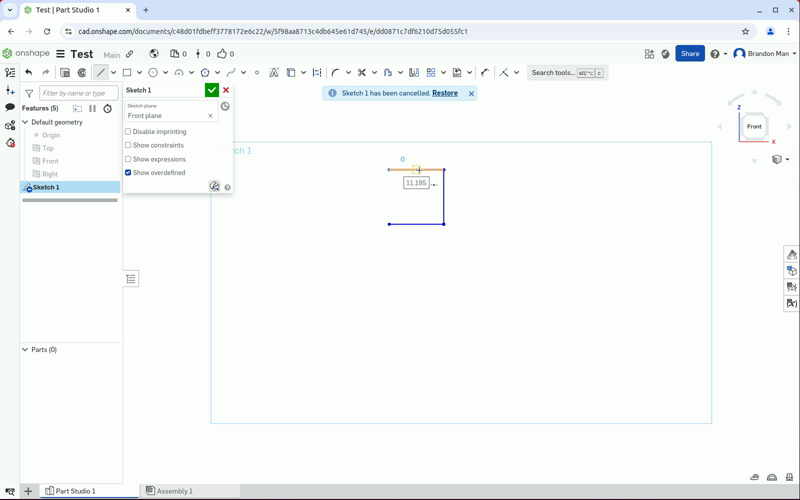
key_down(shift)
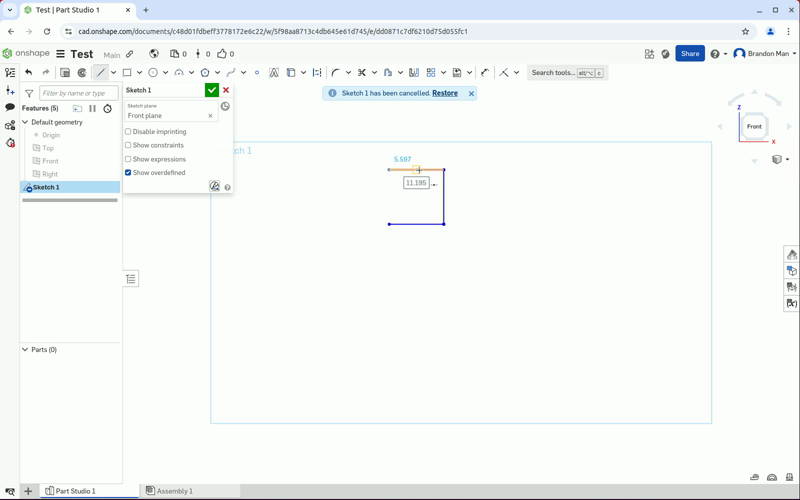
mouse_move(389, 224)
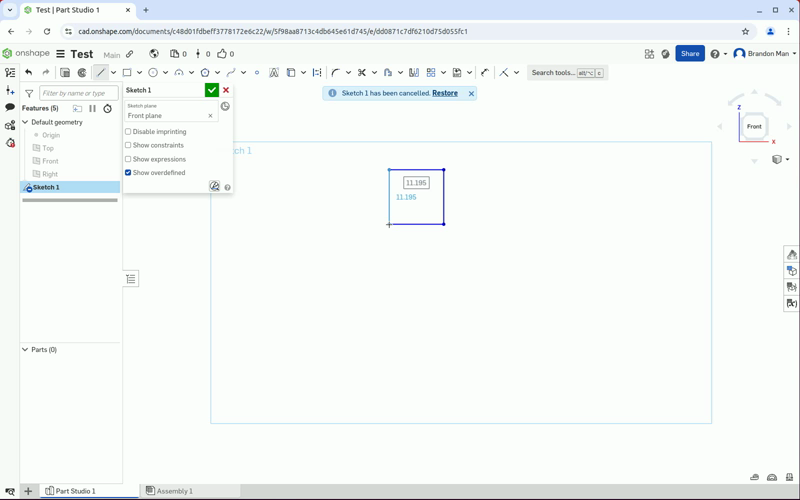
key_up(shift)
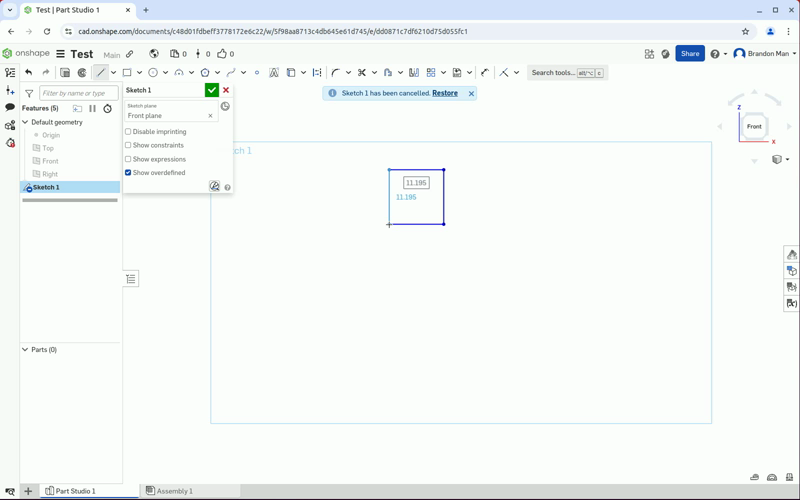
click(389, 224)
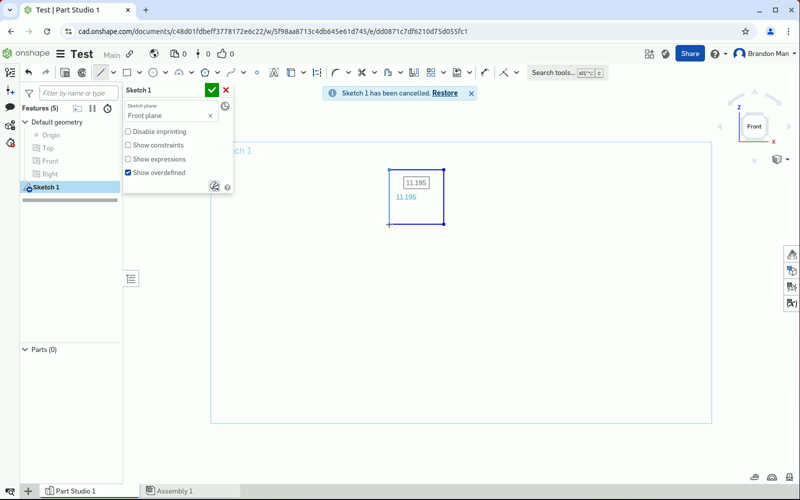
key(esc)
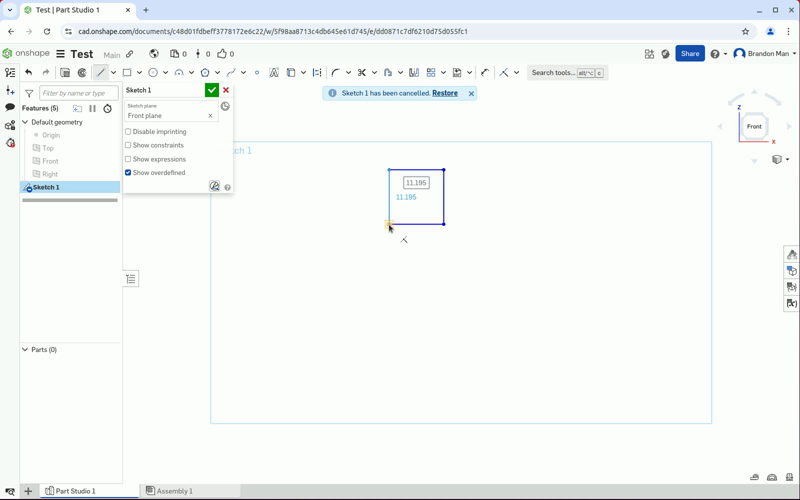
mouse_move(400, 198)
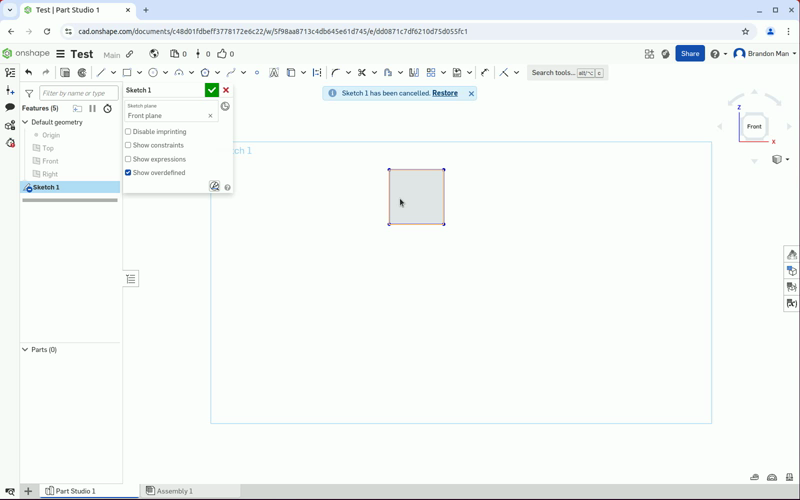
click(400, 198)
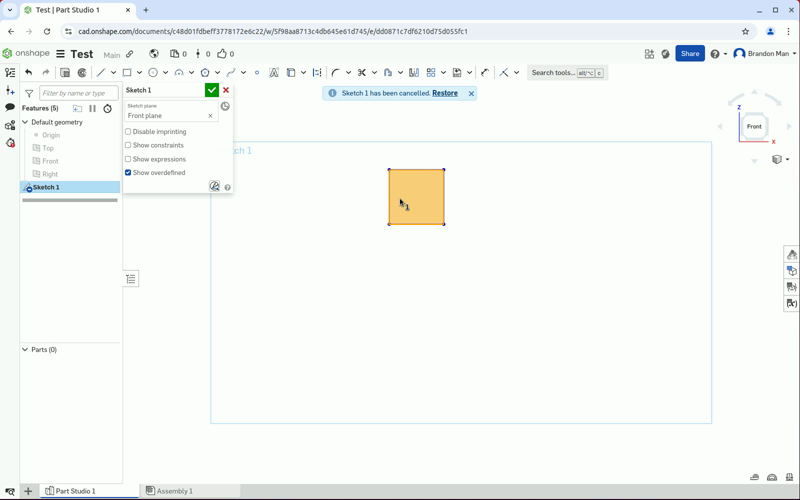
mouse_move(73, 352)
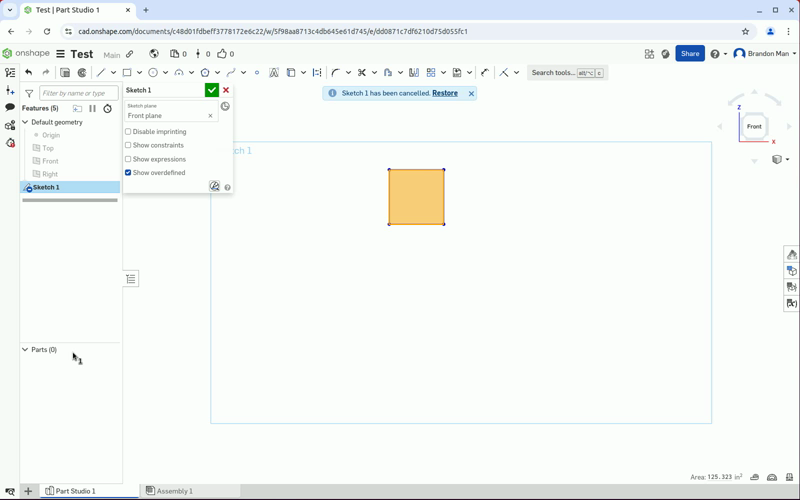
key(shift+y)
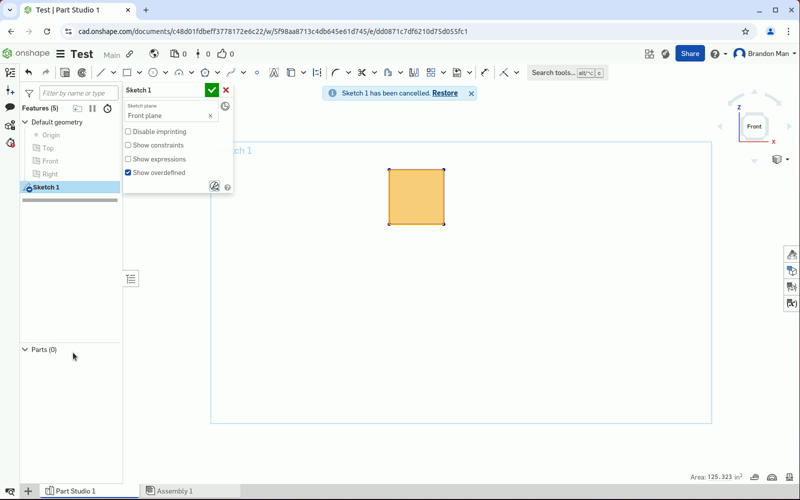
key(shift+e)
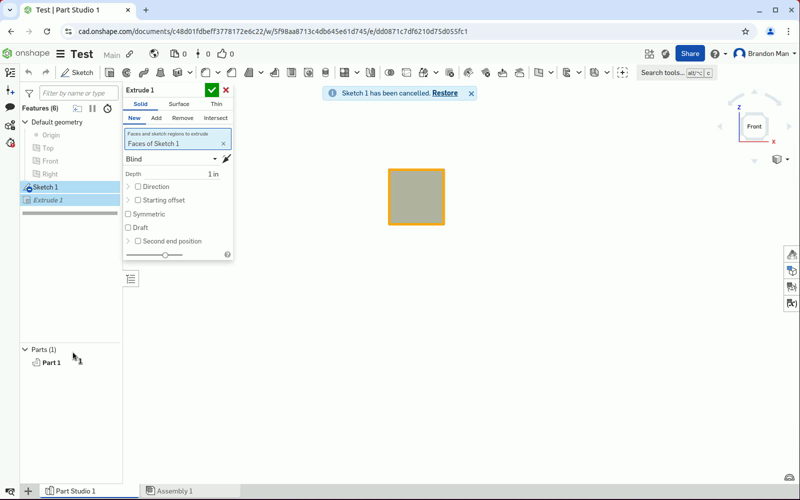
mouse_move(143, 106)
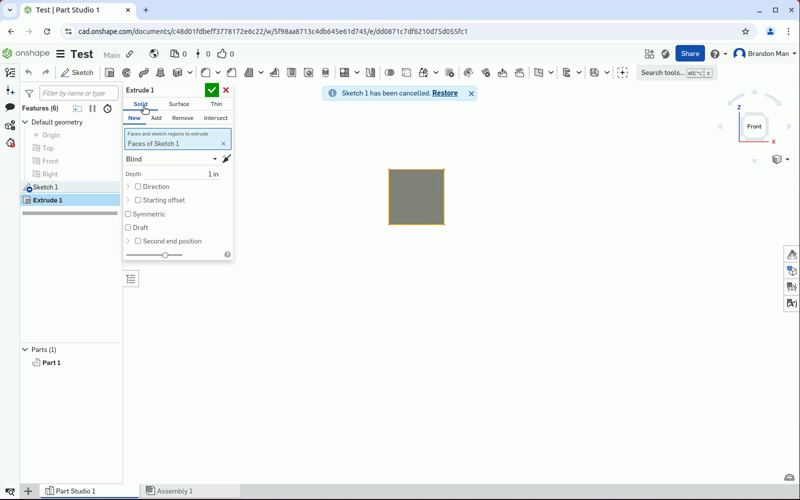
click(143, 106)
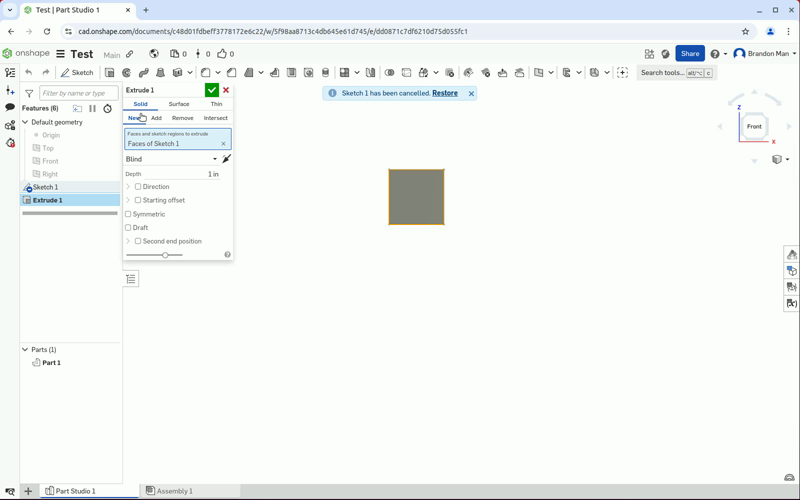
mouse_move(137, 120)
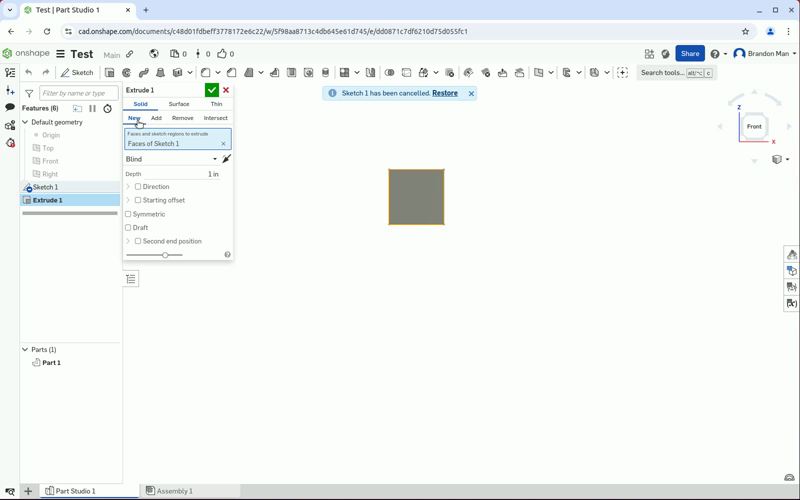
click(137, 120)
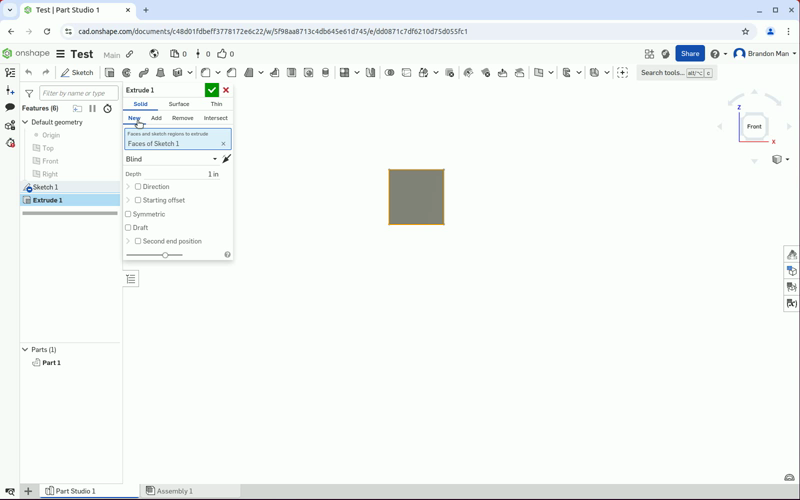
key(tab, 4)
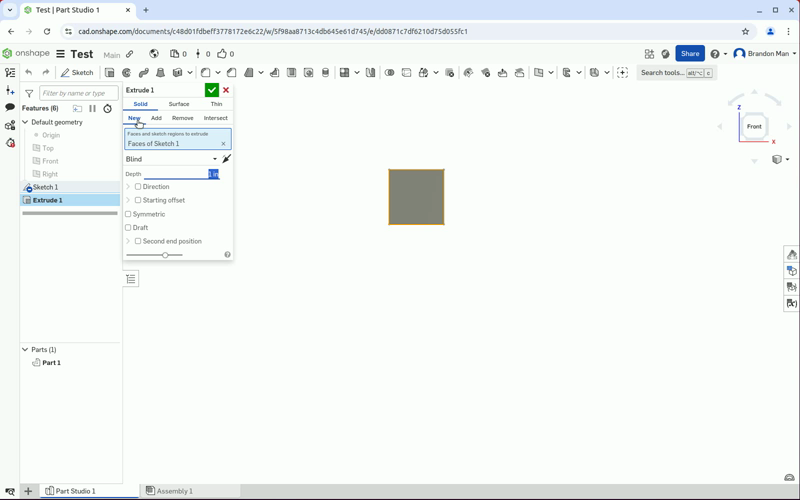
text(11.073)
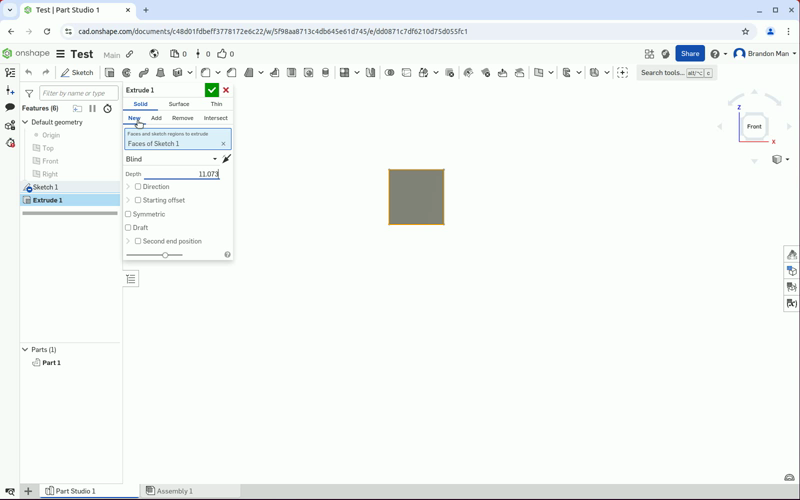
key(enter)
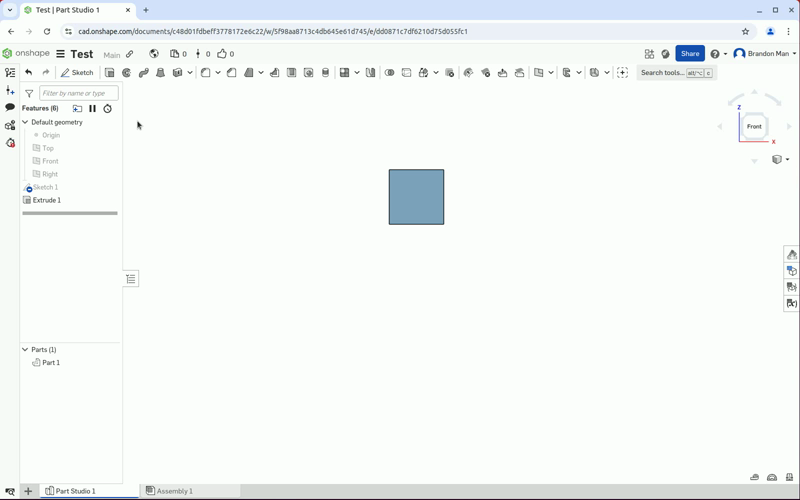
key(shift+h)
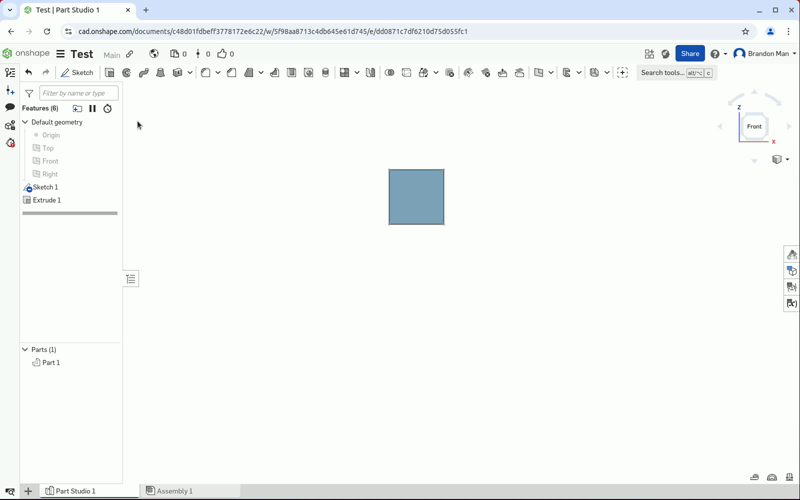
key(shift+h)
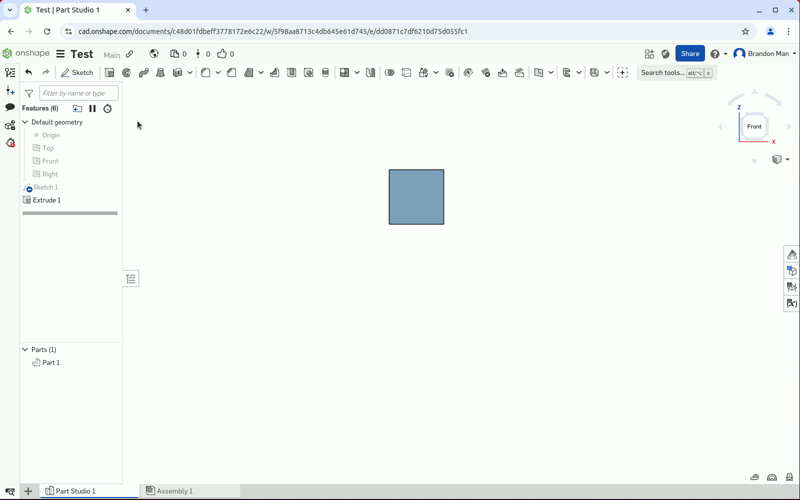
mouse_move(73, 189)
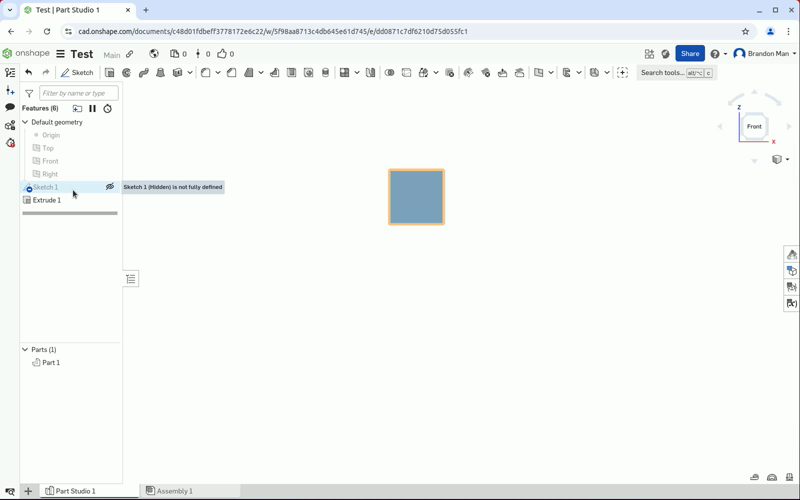
click(73, 189)
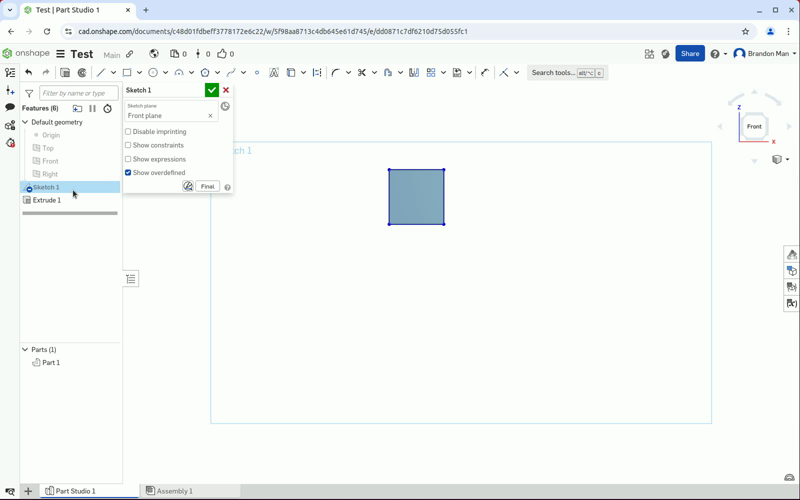
mouse_move(229, 92)
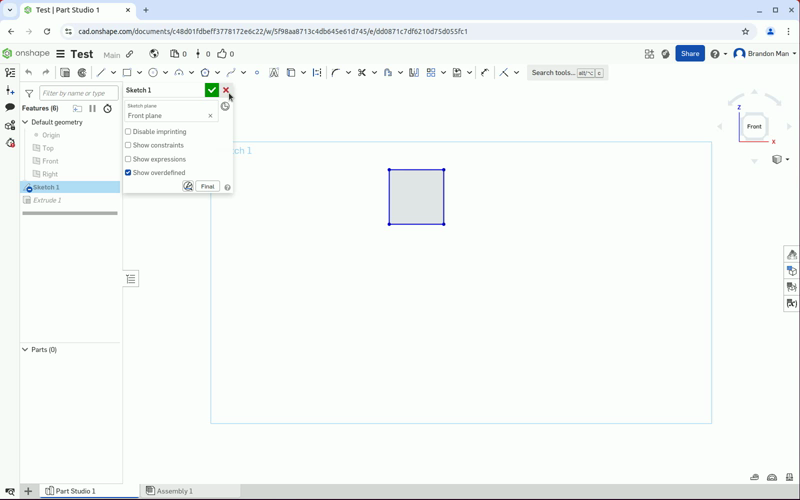
click(229, 92)
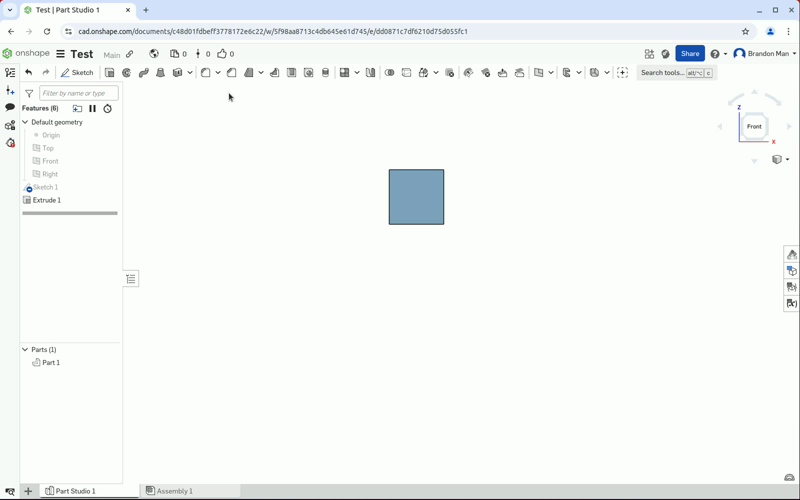
mouse_move(73, 352)
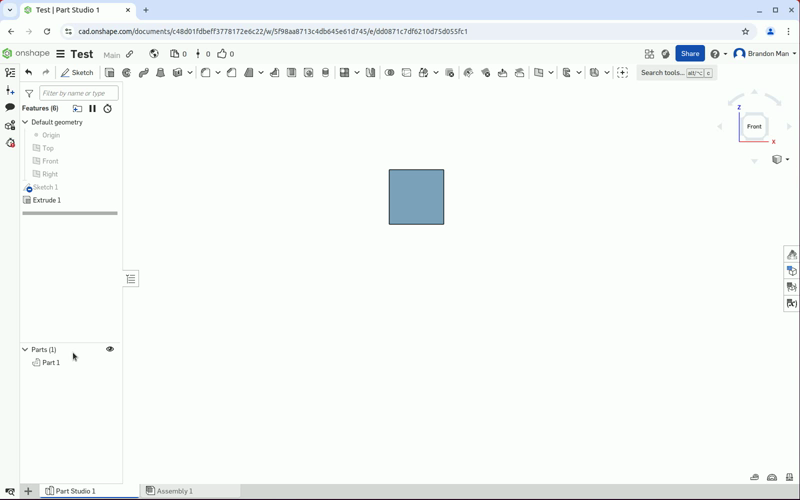
key(y)
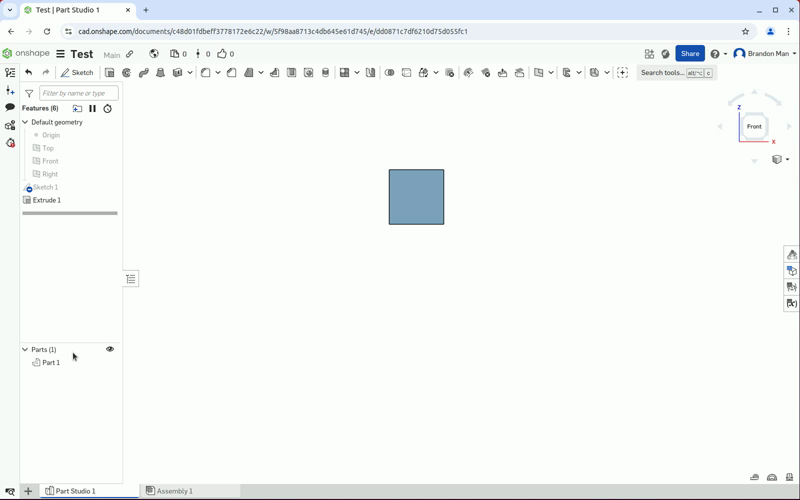
key(shift+p)
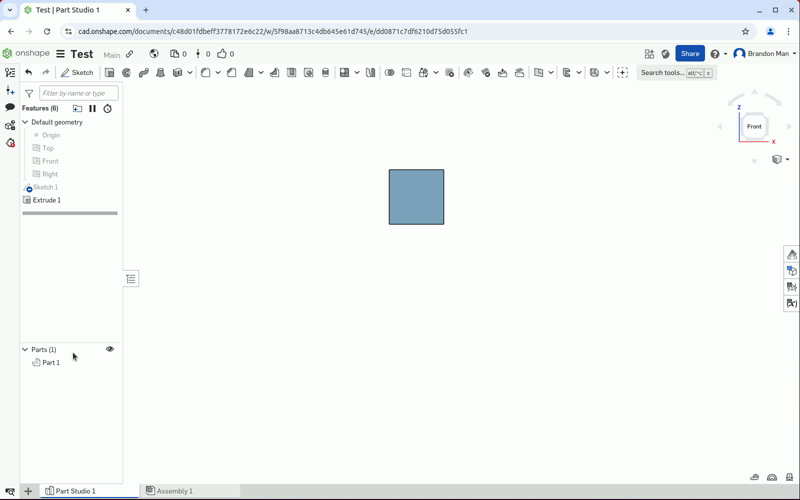
key(space)
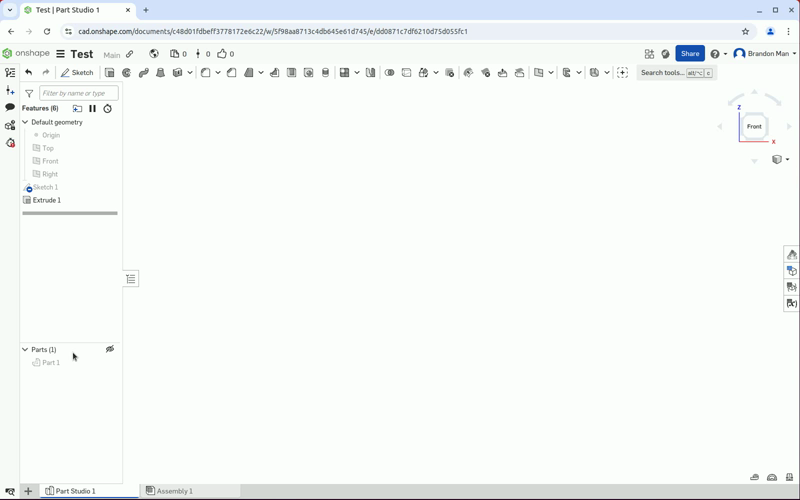
key_down(shift)
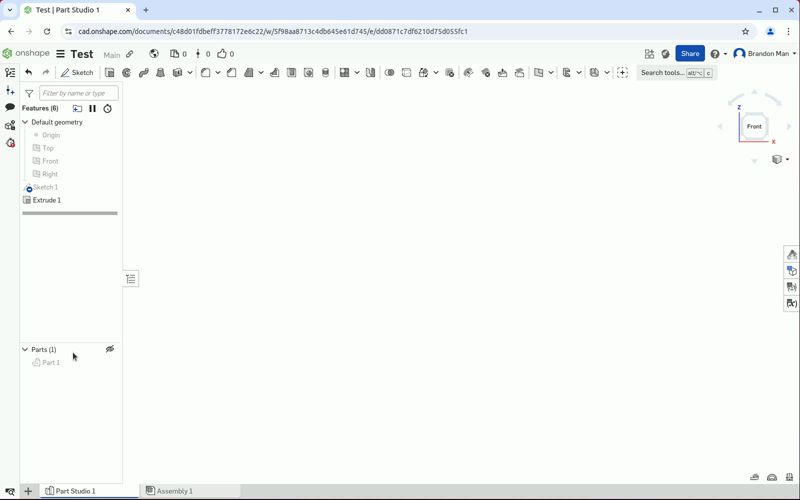
key(left)
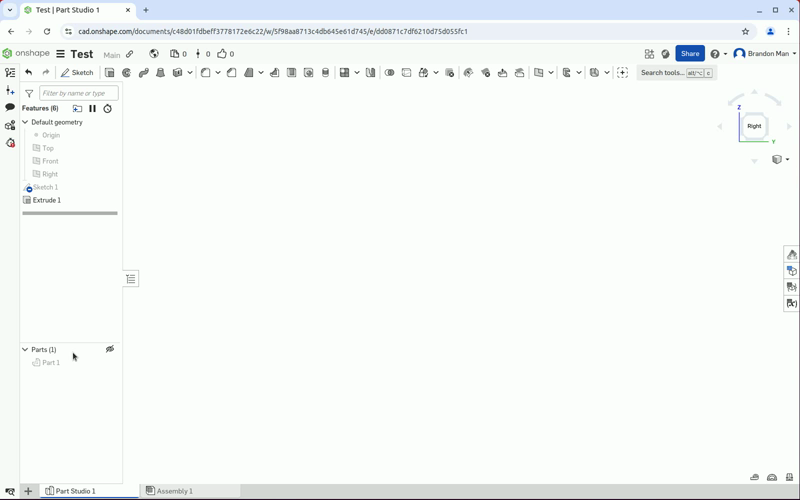
key_up(shift)
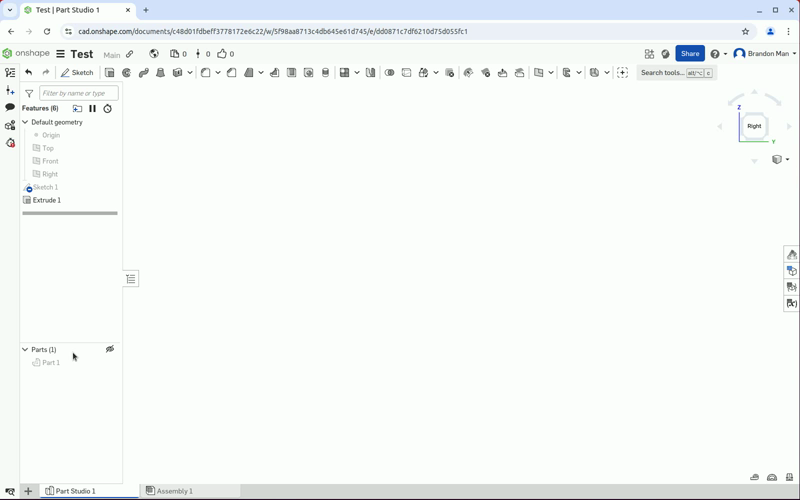
mouse_move(73, 352)
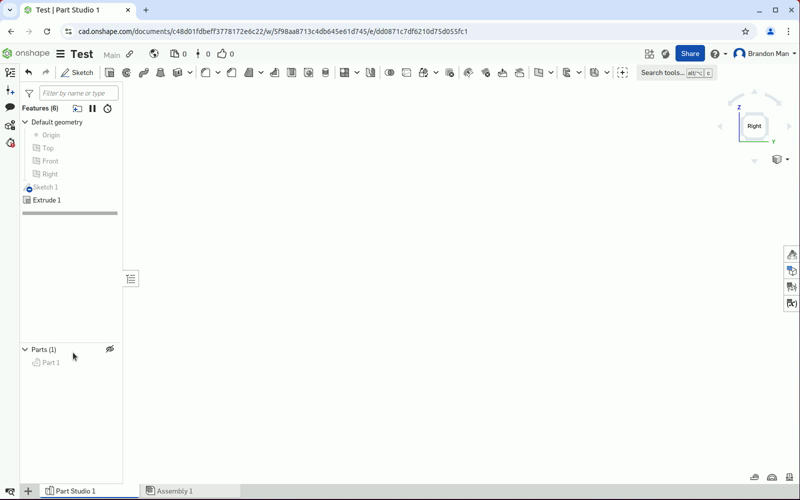
key(shift+y)
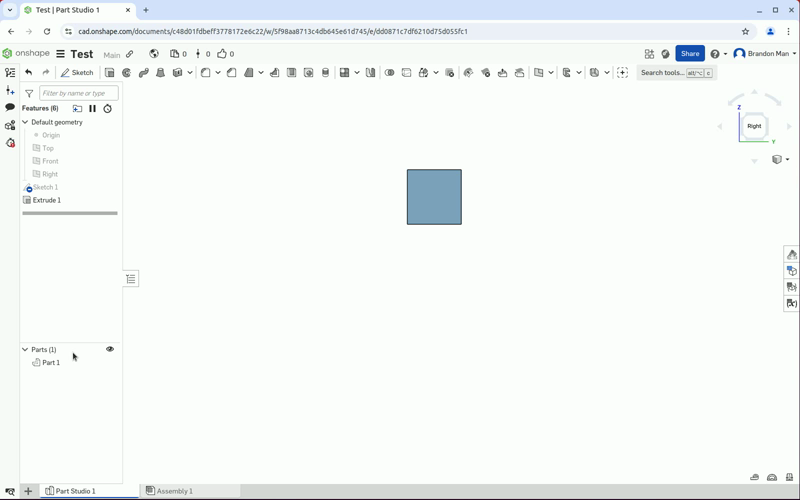
mouse_move(541, 75)
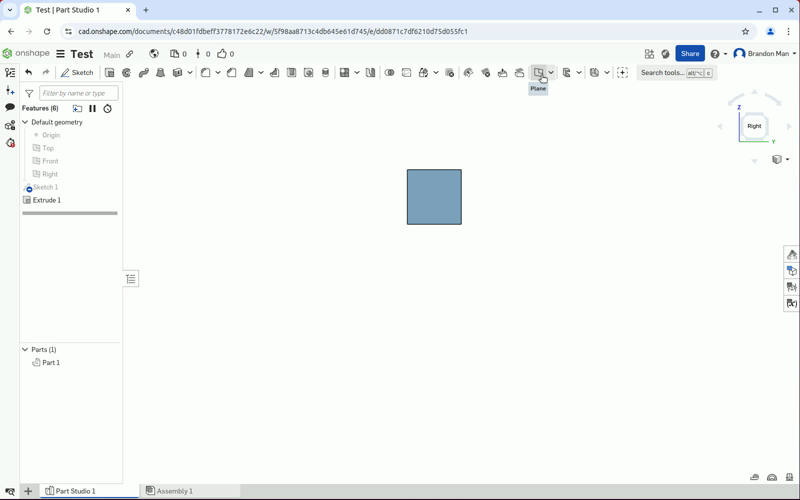
click(541, 75)
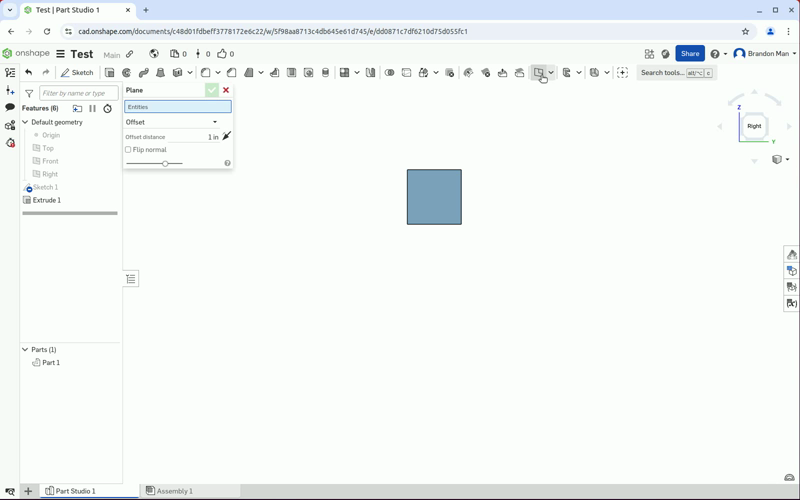
mouse_move(73, 176)
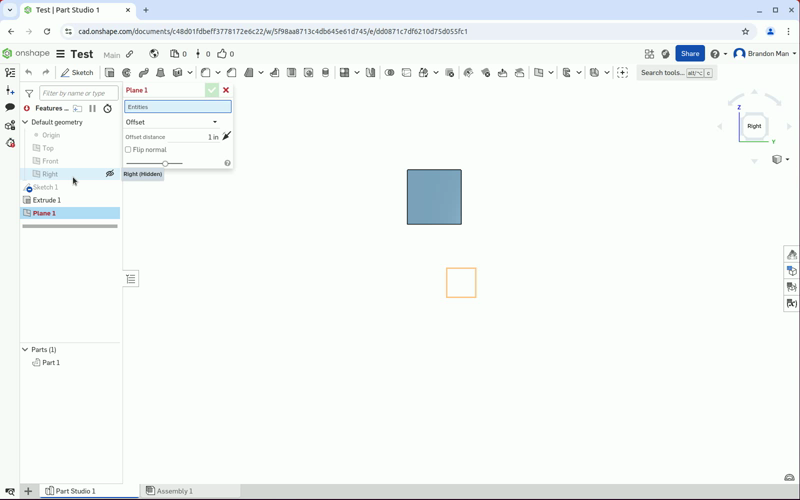
click(73, 176)
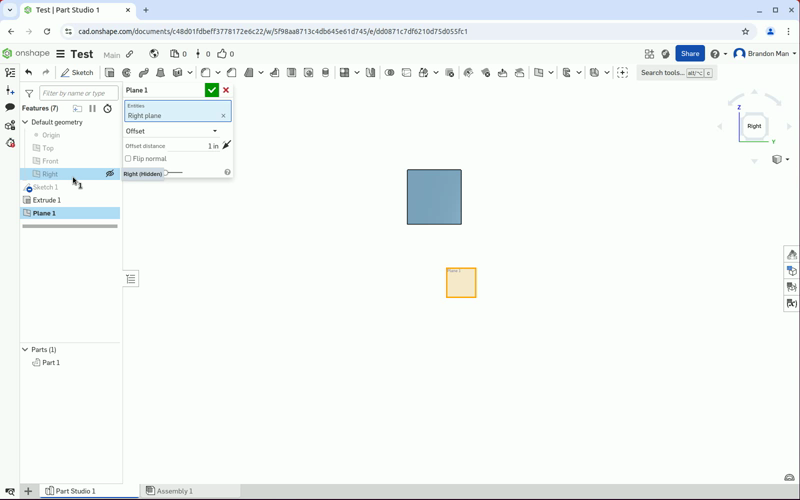
key(tab, 2)
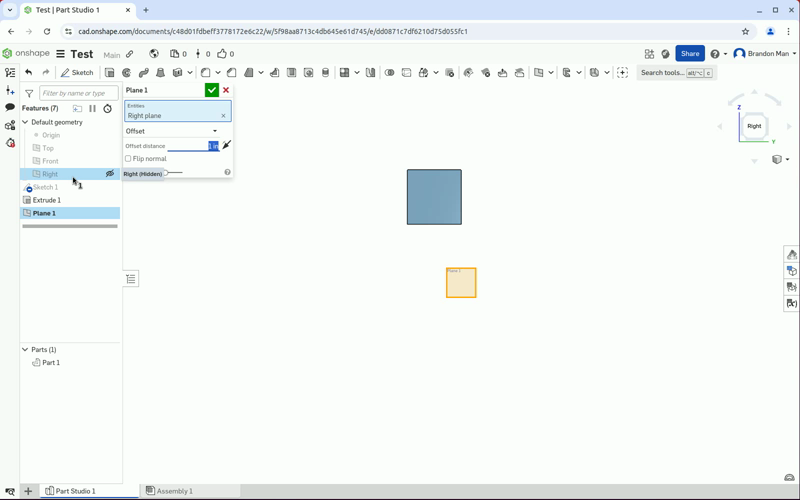
text(3.605)
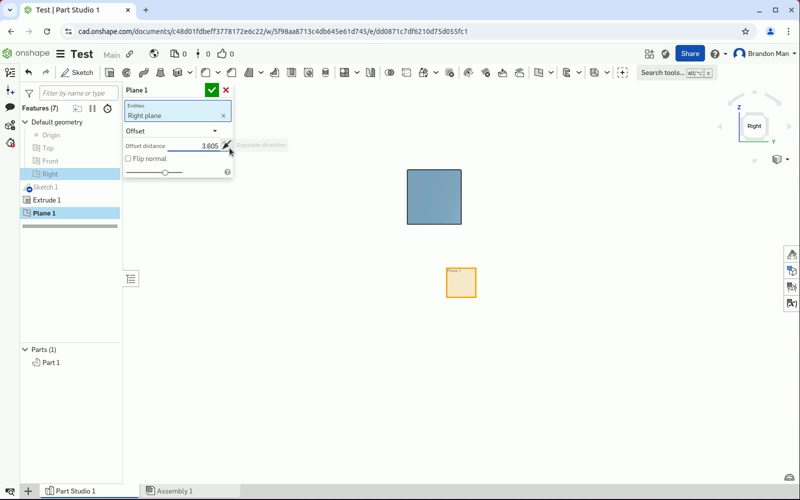
mouse_move(229, 147)
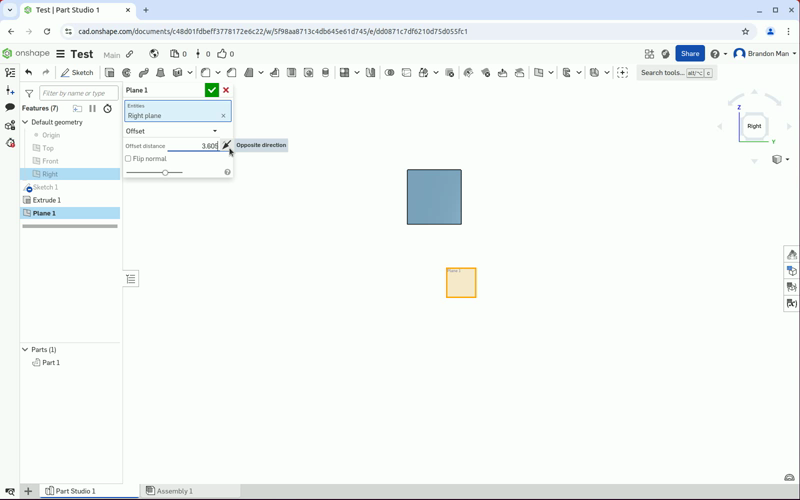
click(229, 147)
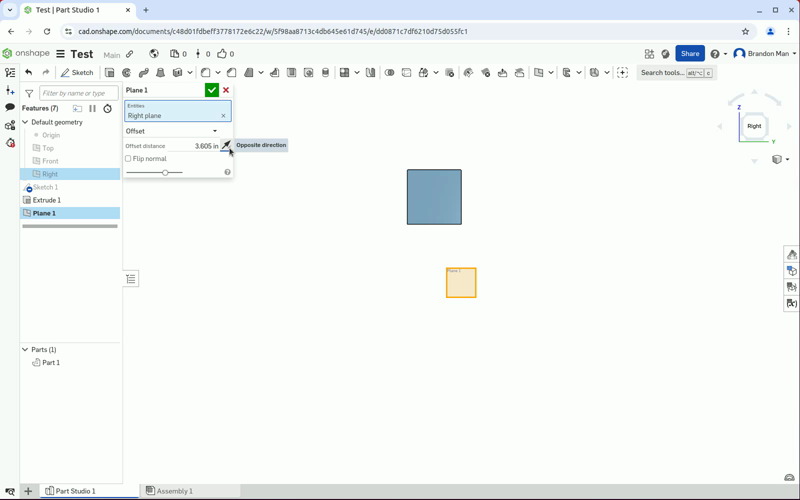
key(enter, 2)
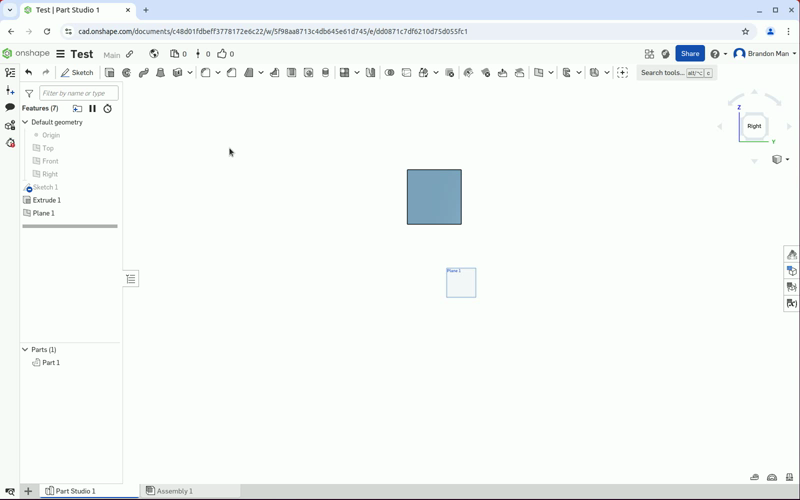
key(shift+s)
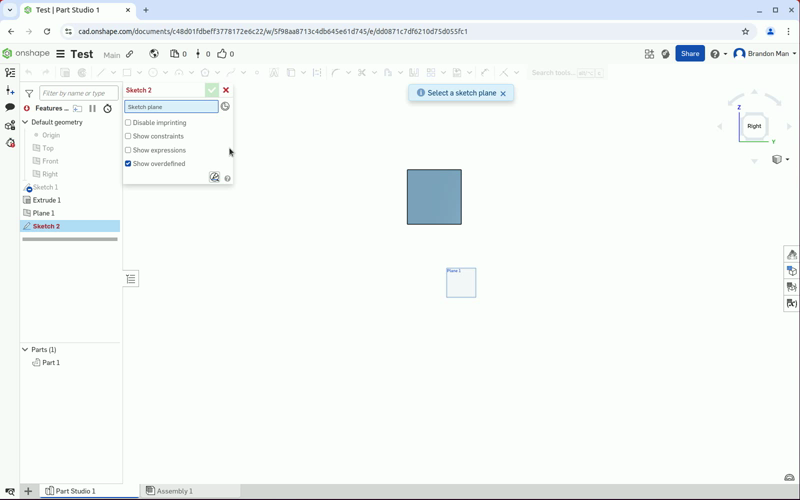
mouse_move(73, 215)
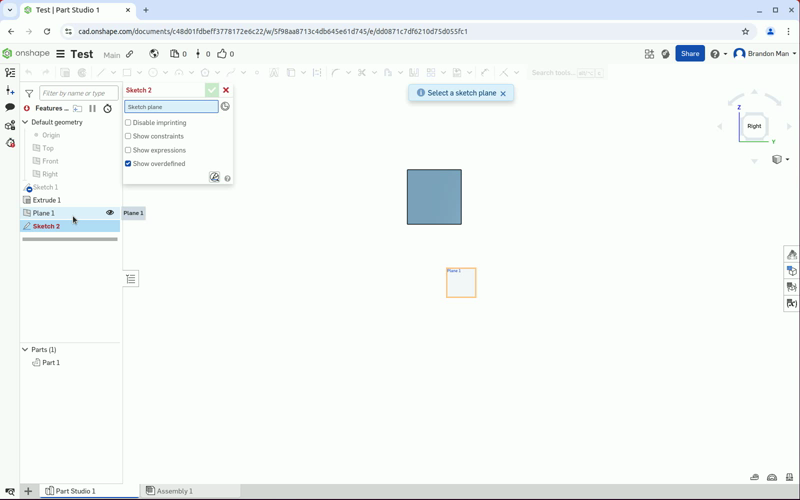
click(73, 215)
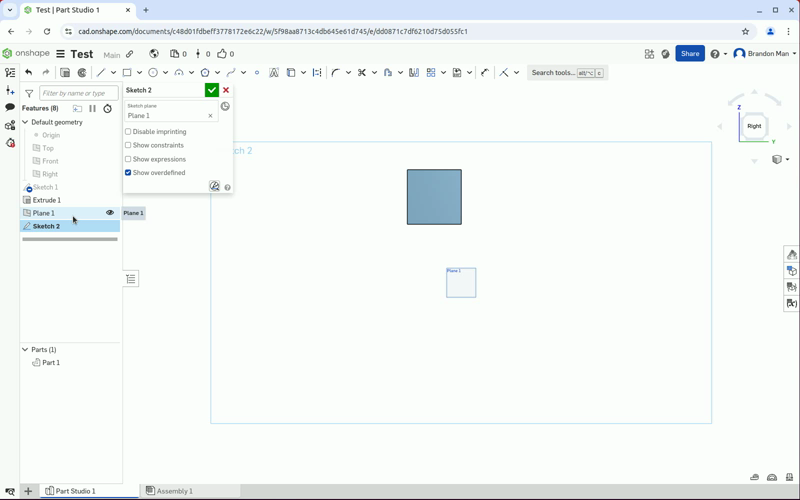
mouse_move(73, 352)
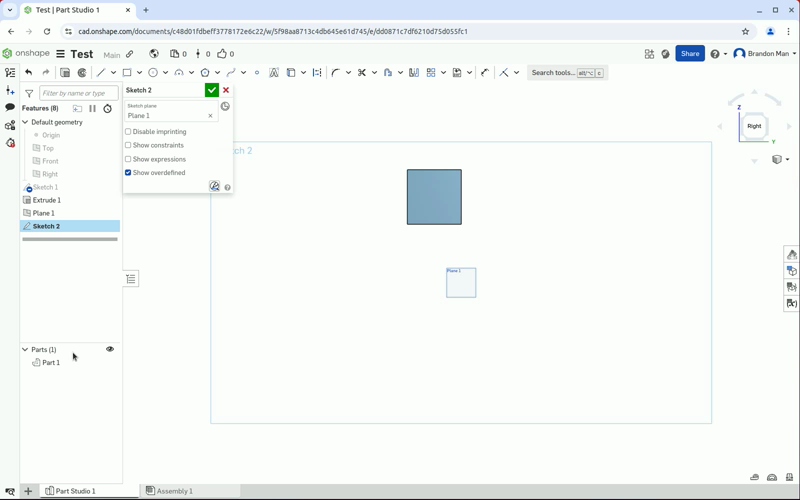
key(y)
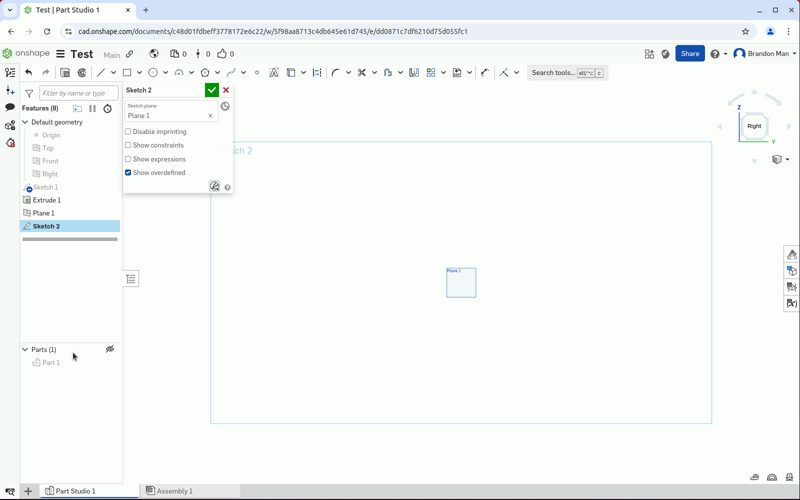
key(l)
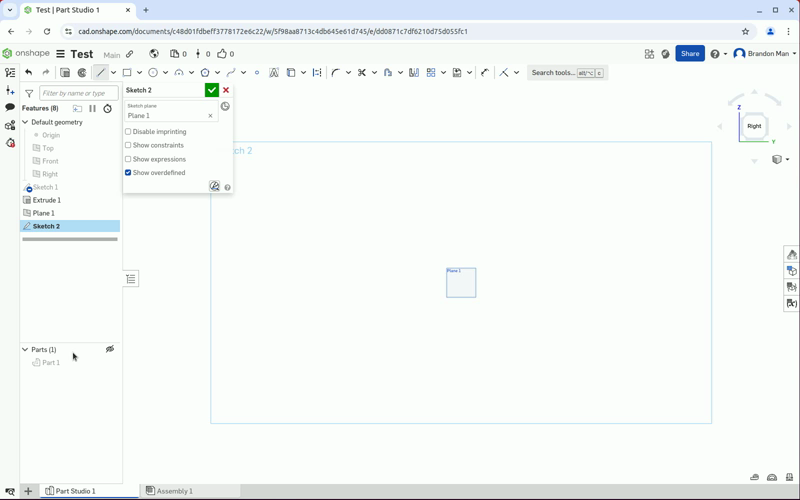
key_down(shift)
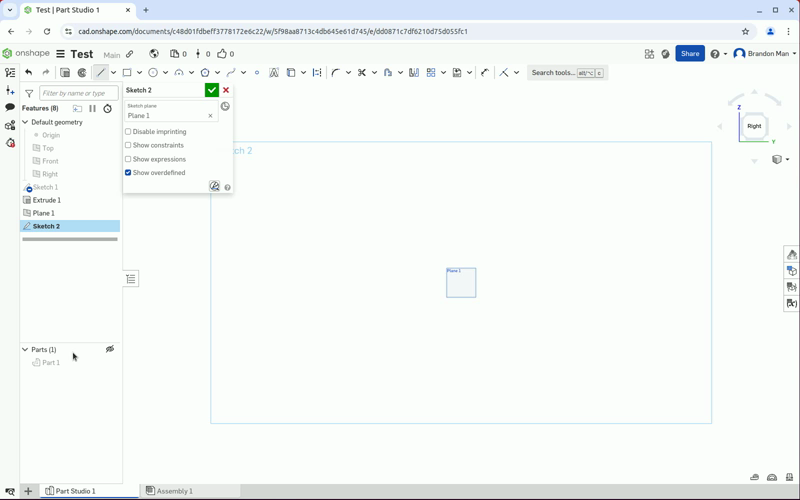
mouse_move(424, 224)
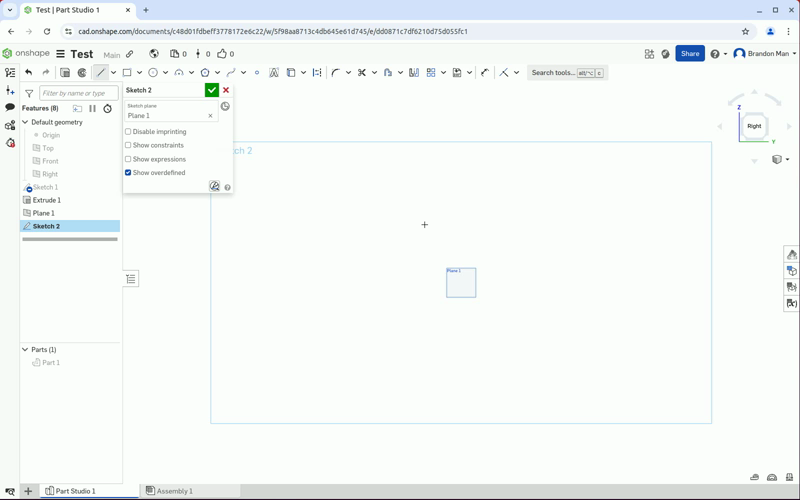
click(424, 224)
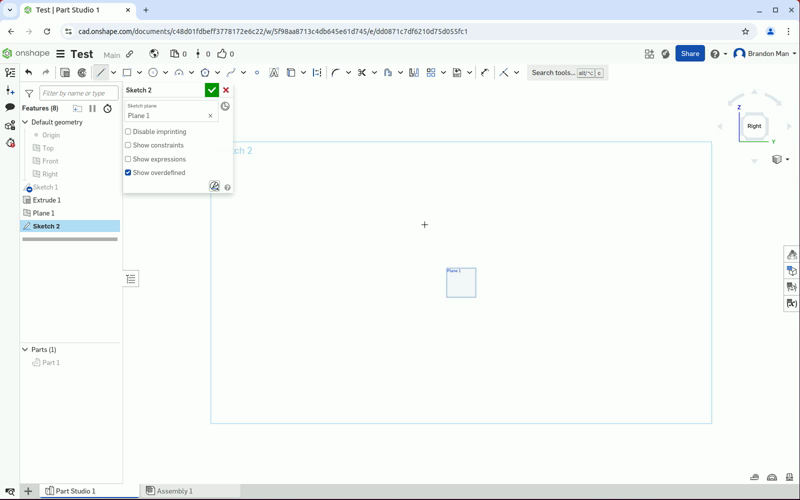
key_up(shift)
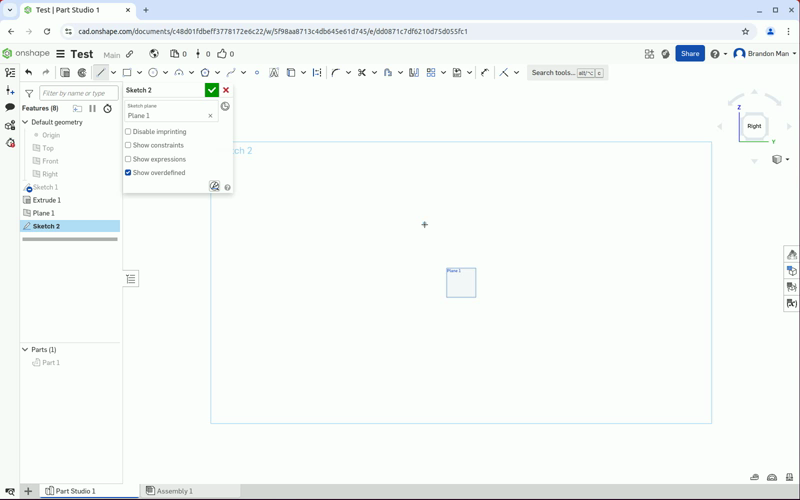
key_down(shift)
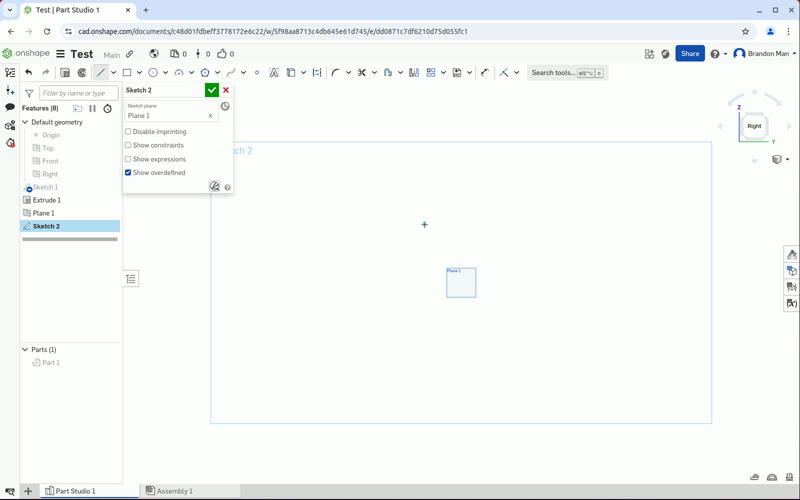
mouse_move(454, 224)
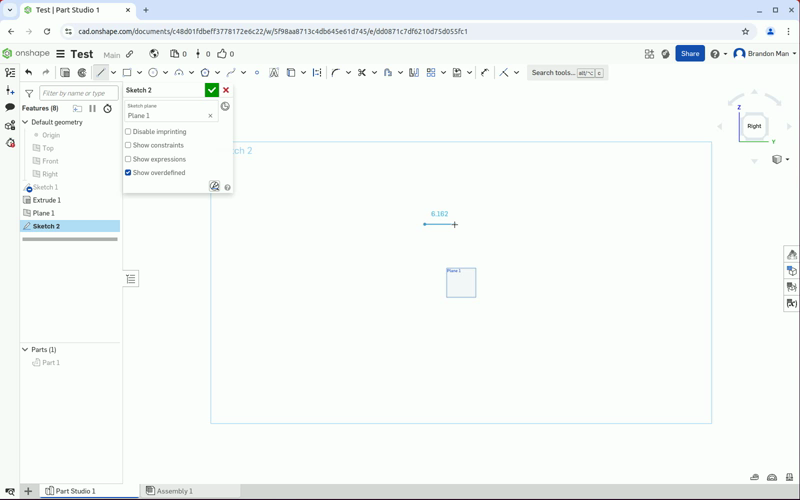
mouse_move(461, 224)
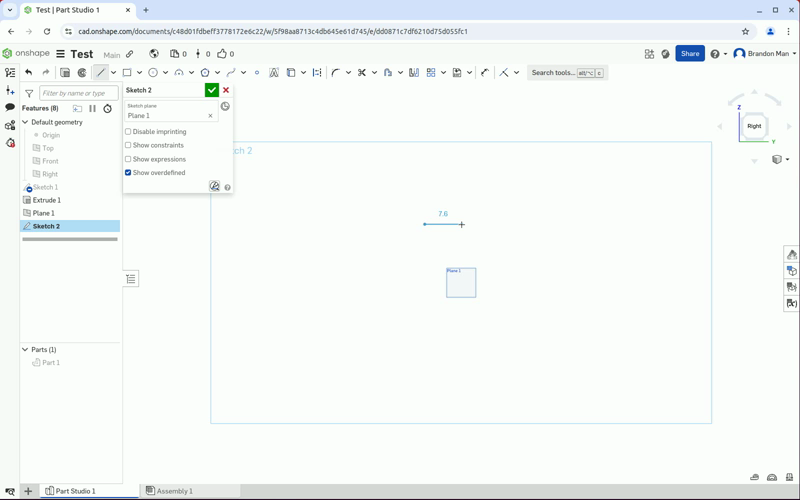
click(461, 224)
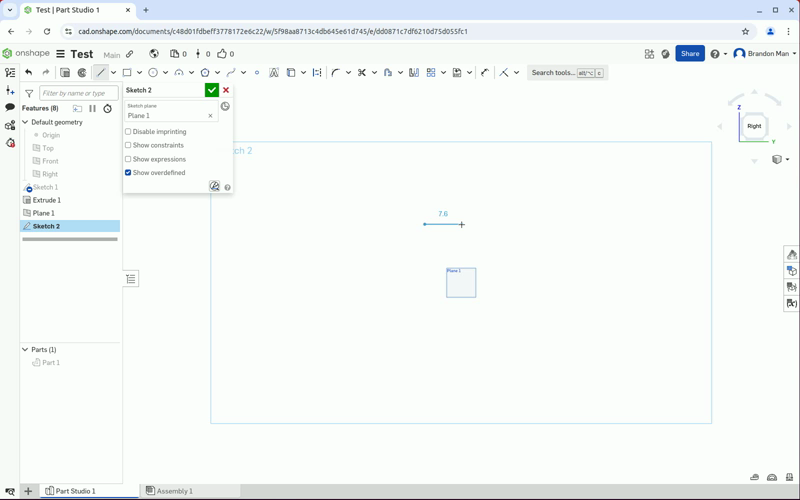
key_up(shift)
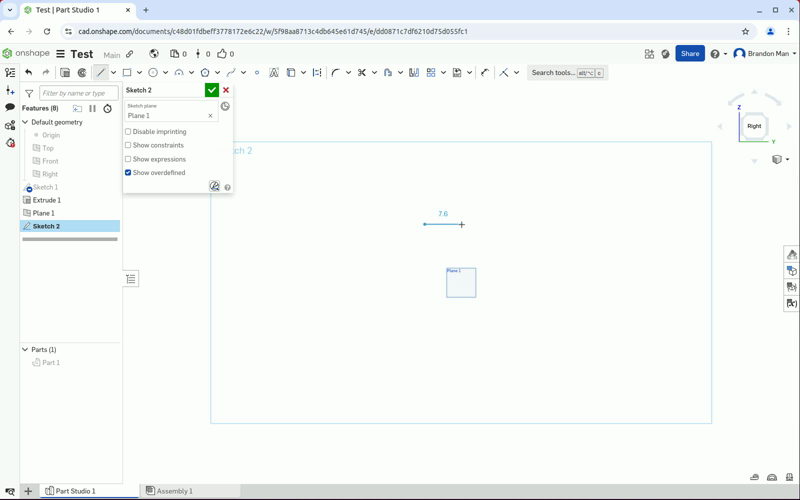
key_down(shift)
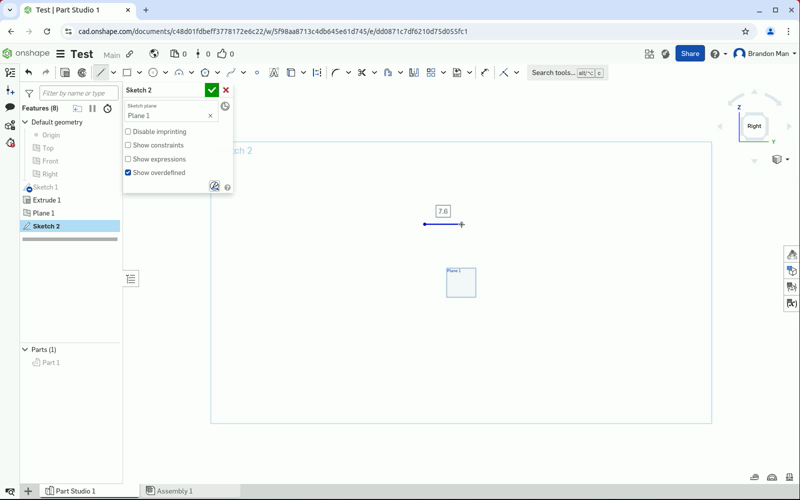
mouse_move(491, 224)
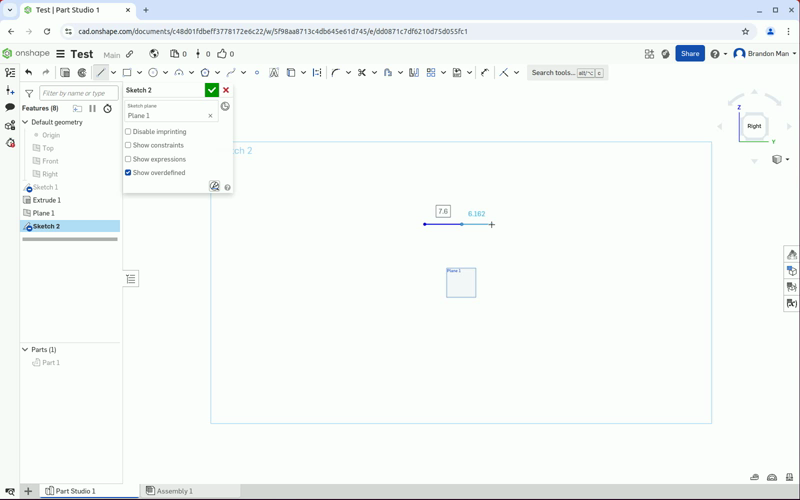
mouse_move(461, 187)
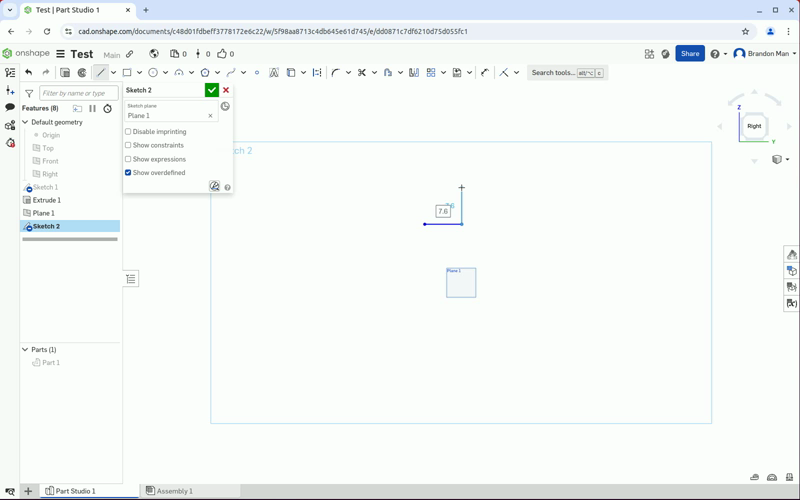
click(461, 187)
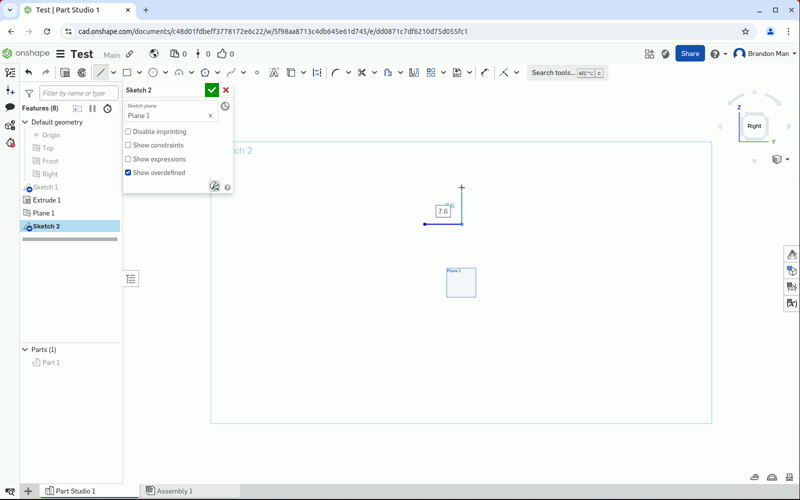
key_up(shift)
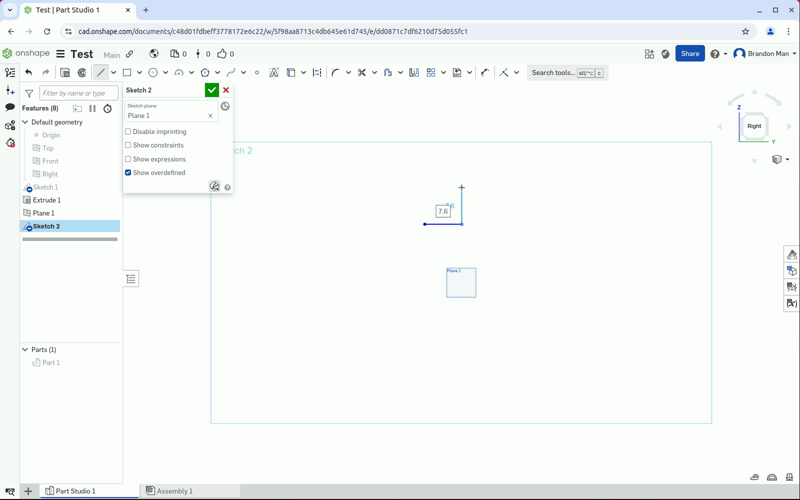
mouse_move(491, 187)
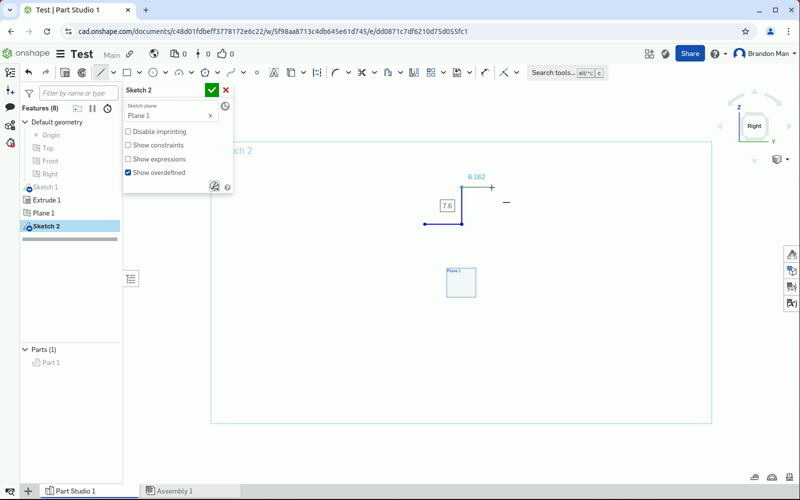
key_down(shift)
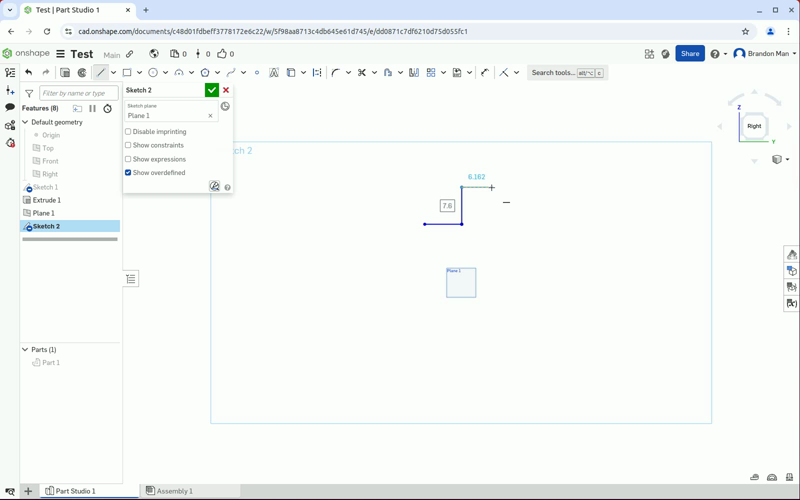
mouse_move(424, 224)
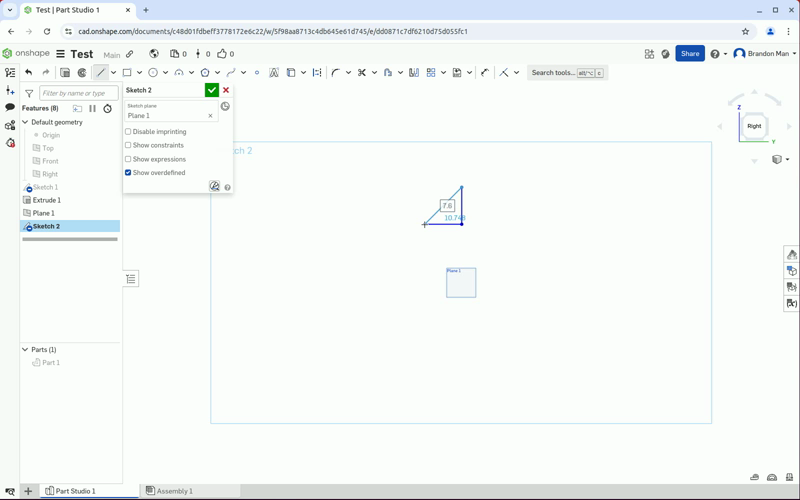
key_up(shift)
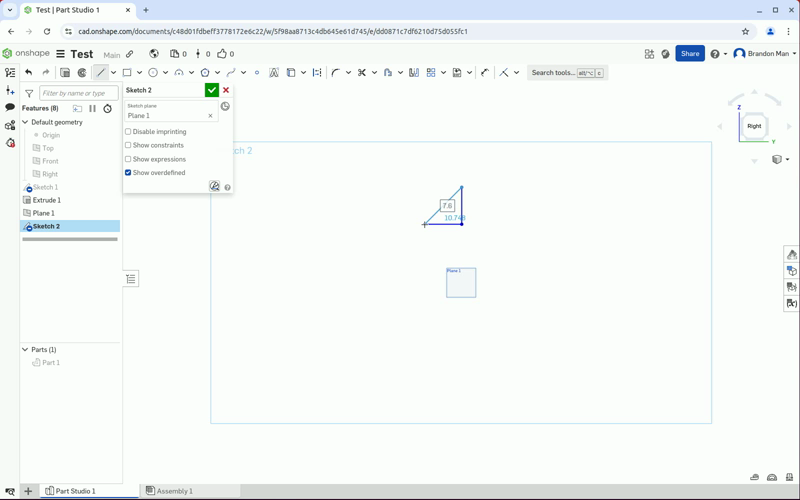
click(424, 224)
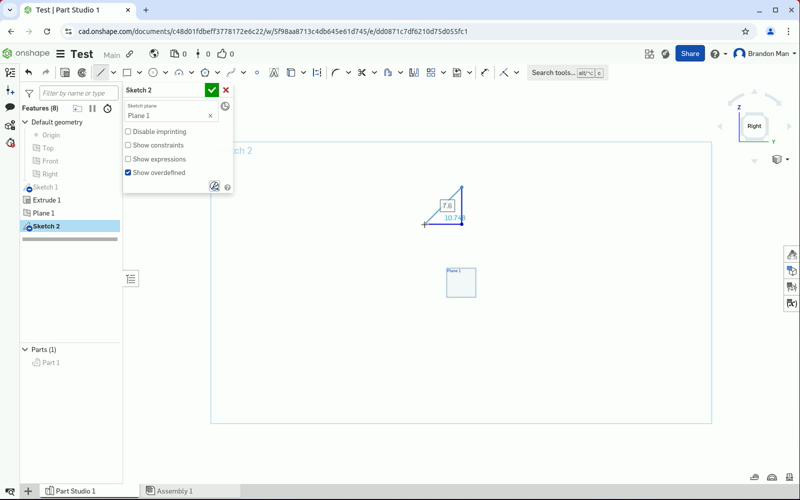
key(esc)
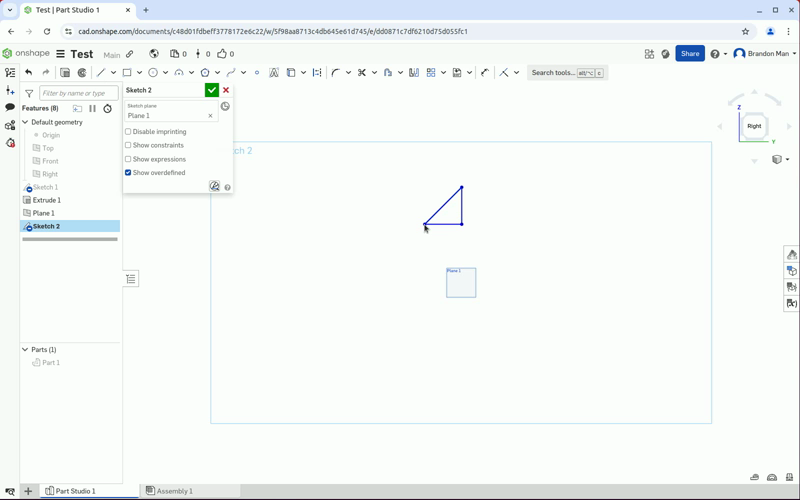
mouse_move(453, 213)
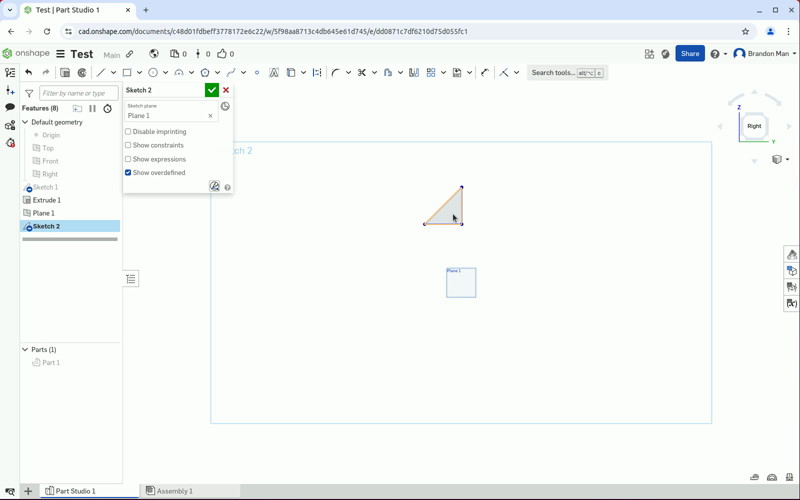
scroll(6)
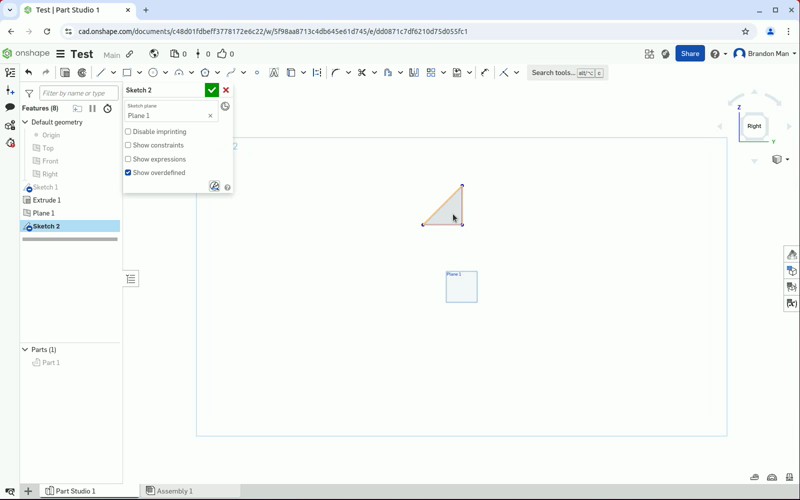
scroll(6)
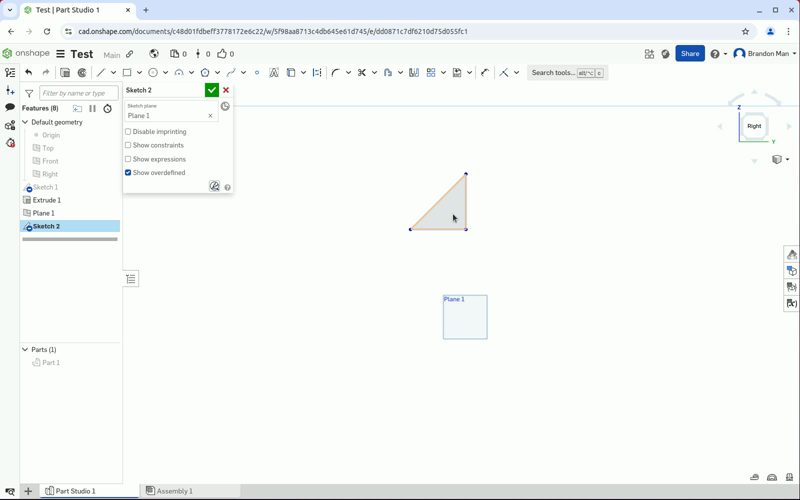
scroll(6)
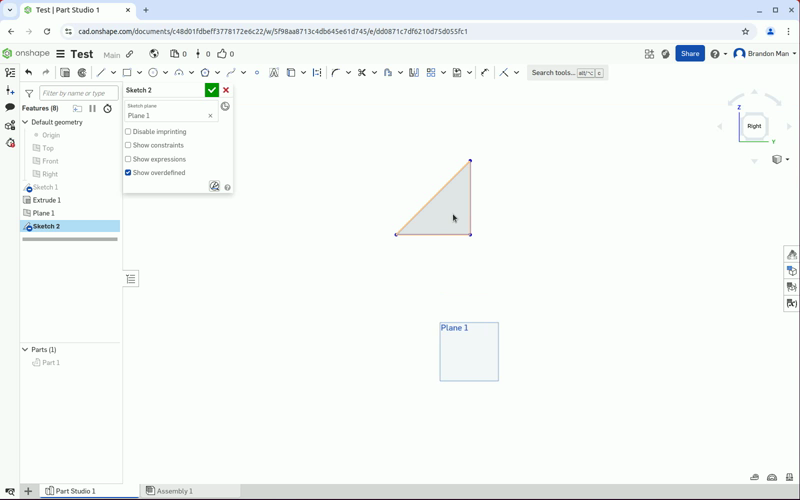
scroll(6)
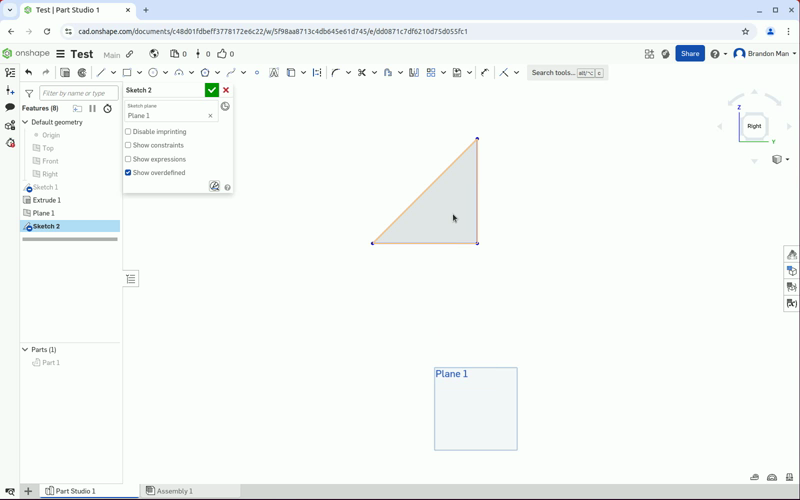
scroll(6)
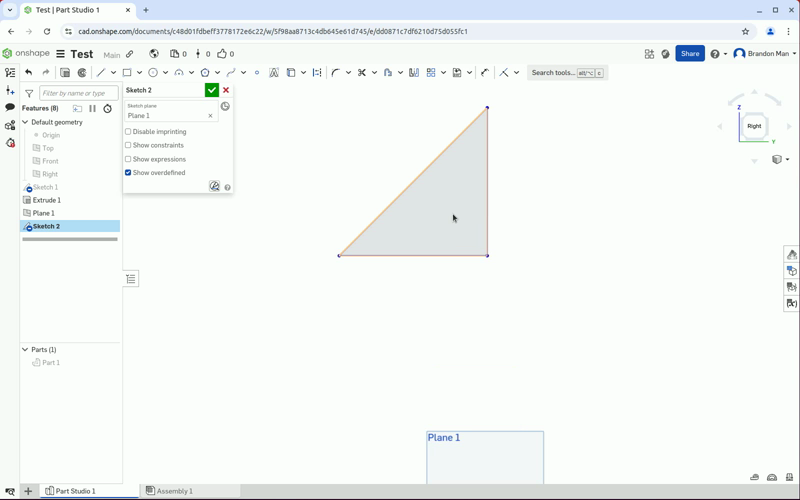
scroll(6)
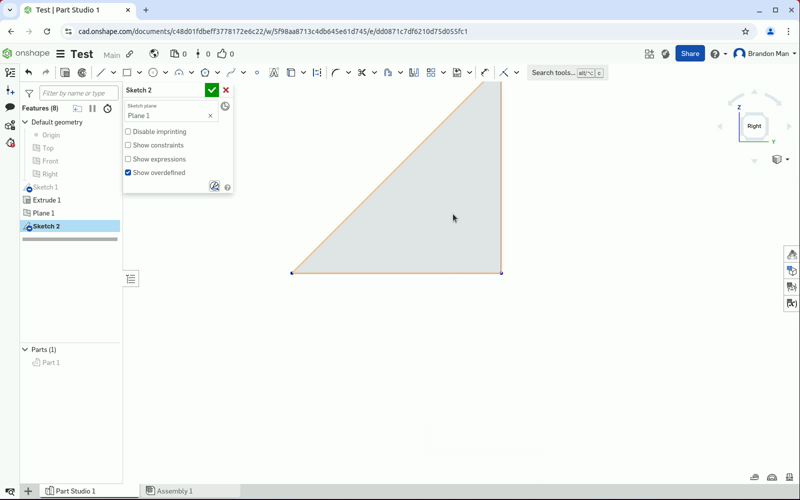
scroll(6)
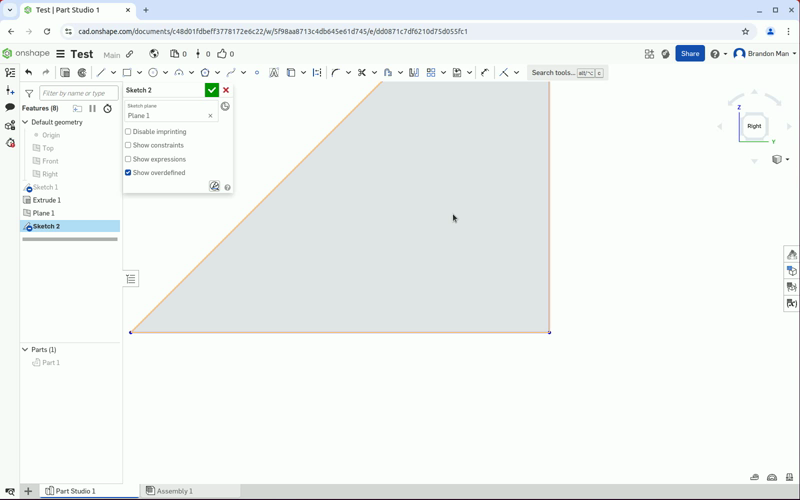
click(453, 213)
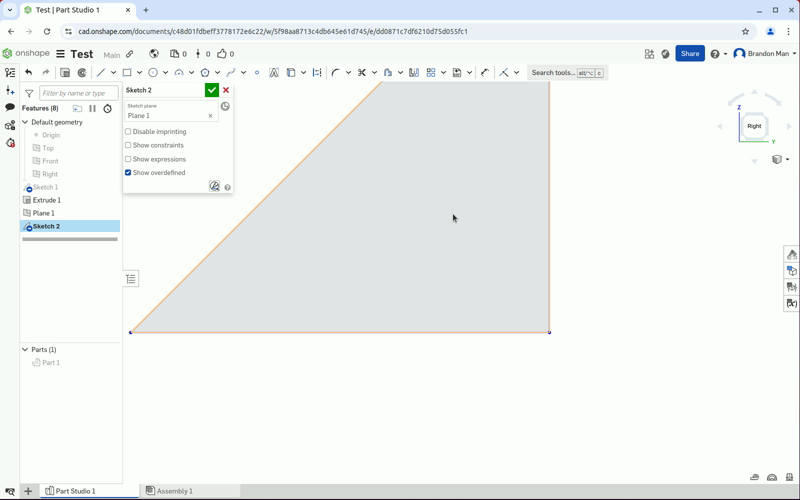
scroll(-6)
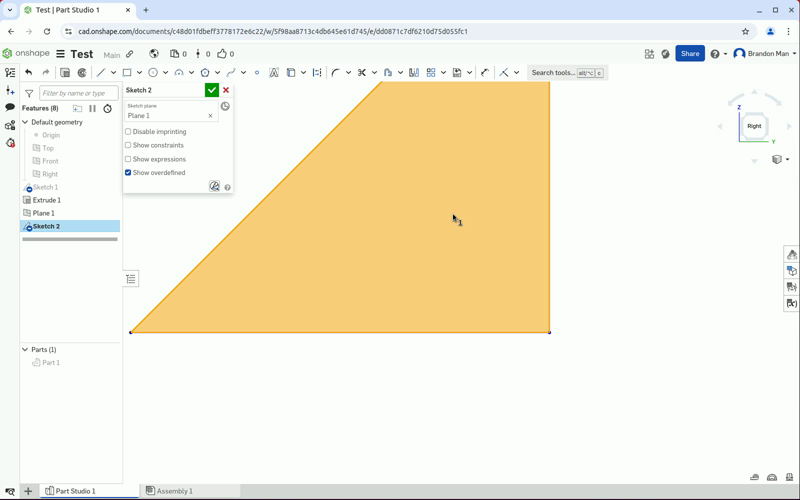
scroll(-6)
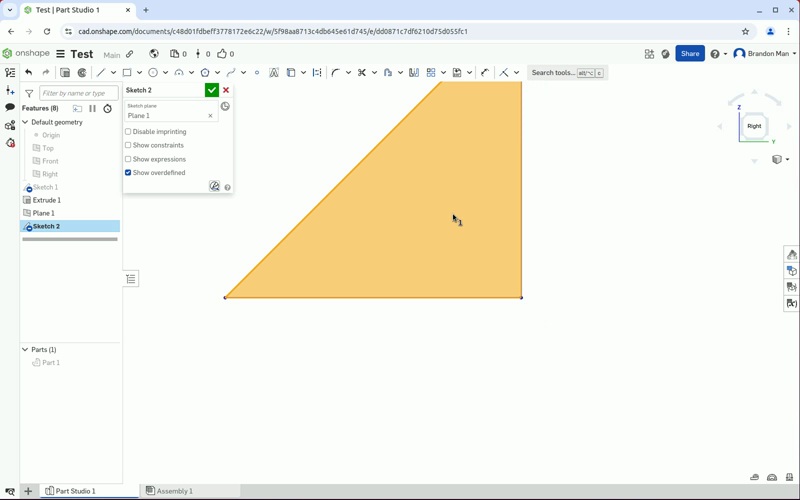
scroll(-6)
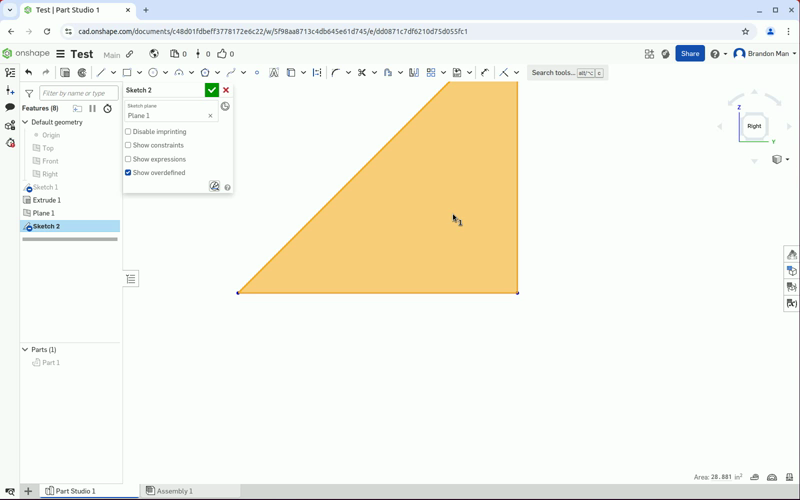
scroll(-6)
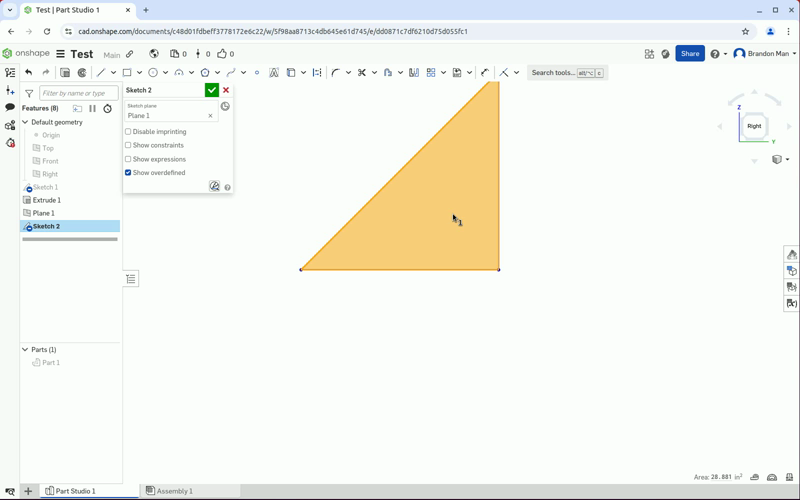
scroll(-6)
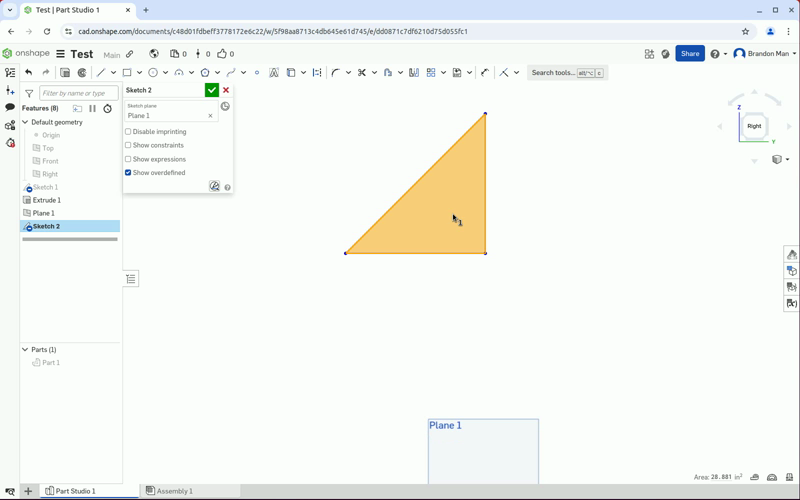
scroll(-6)
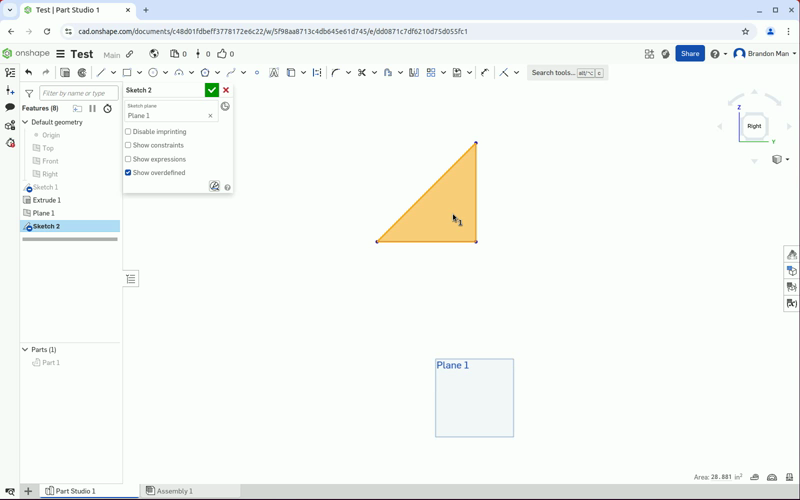
scroll(-6)
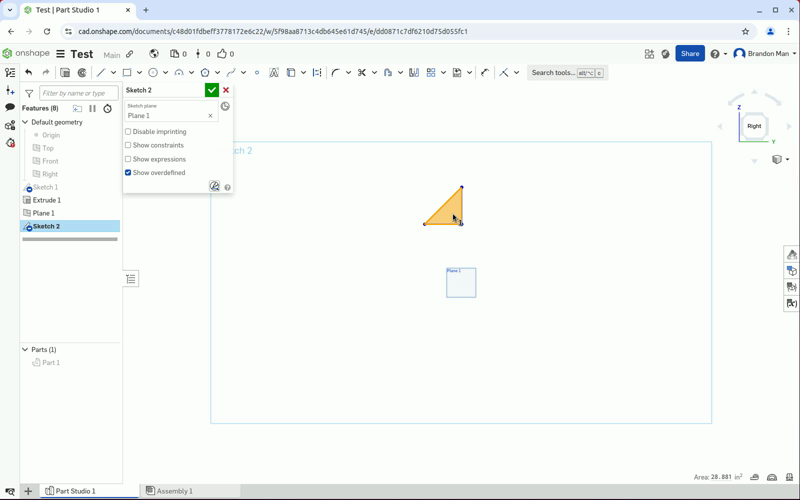
mouse_move(73, 352)
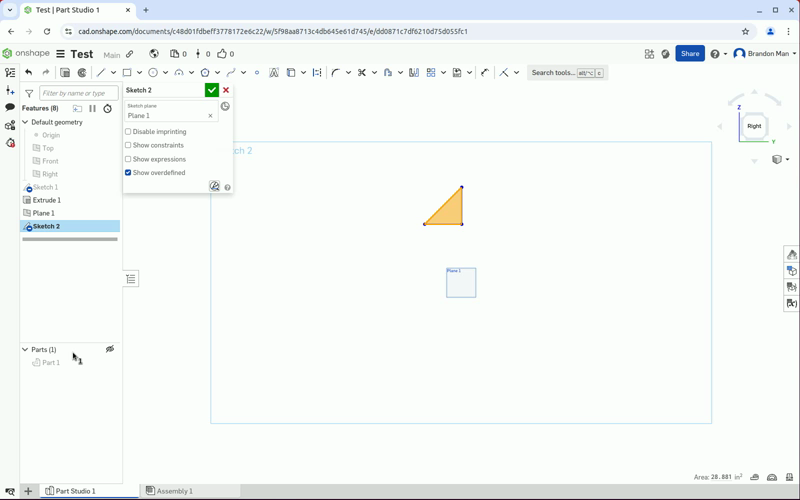
key(shift+y)
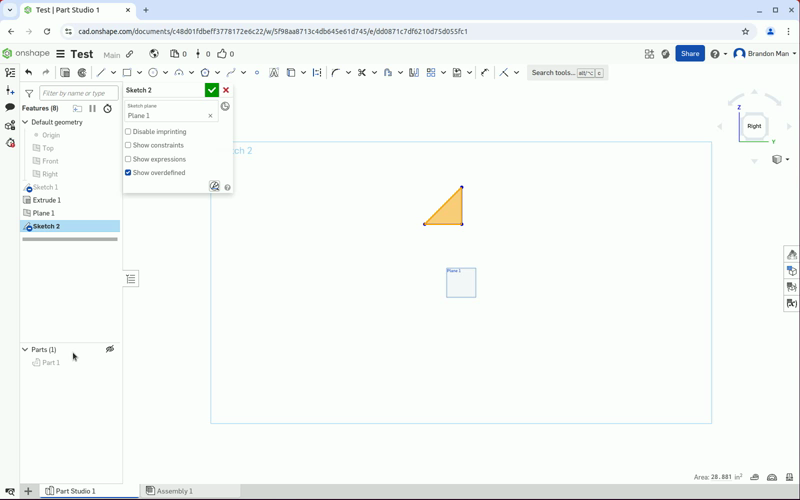
key(shift+e)
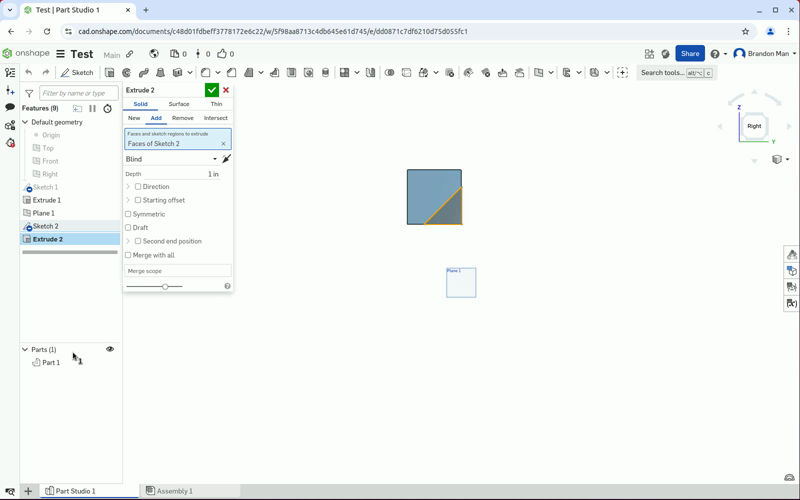
mouse_move(143, 106)
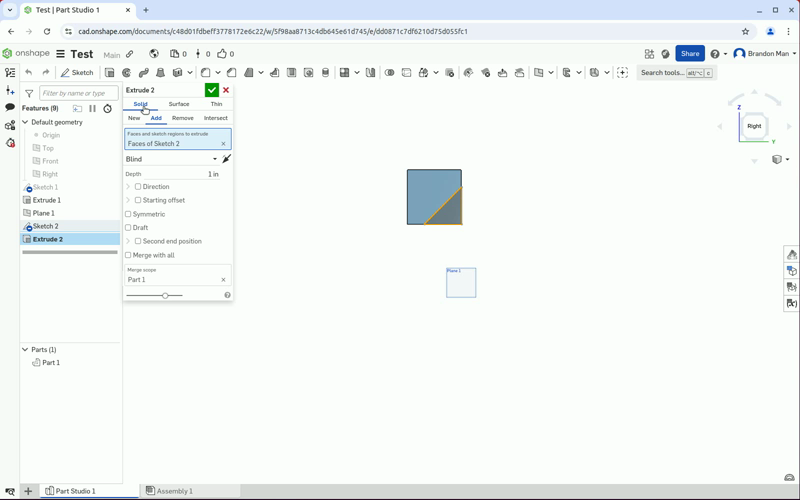
click(143, 106)
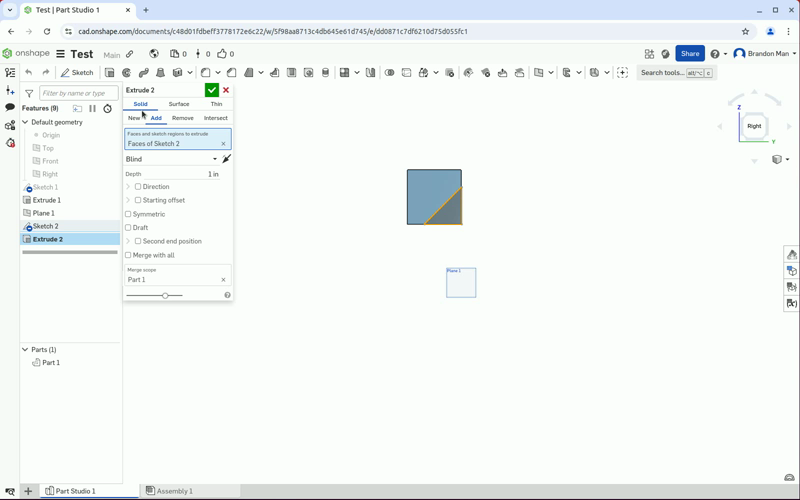
mouse_move(137, 120)
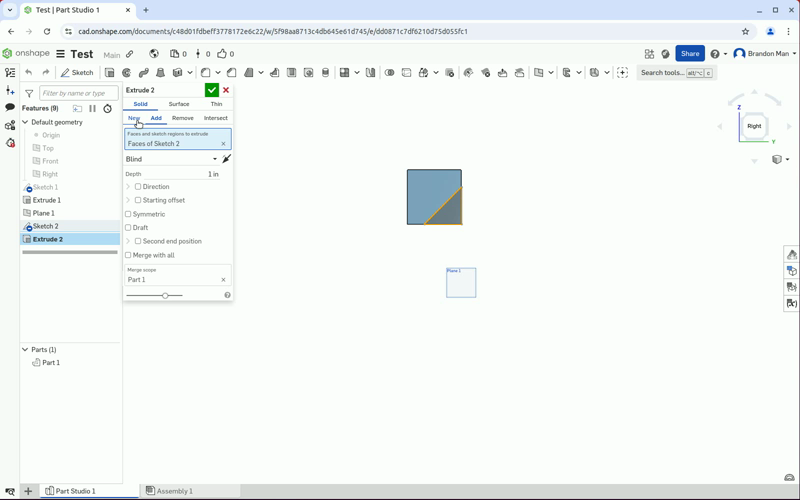
click(137, 120)
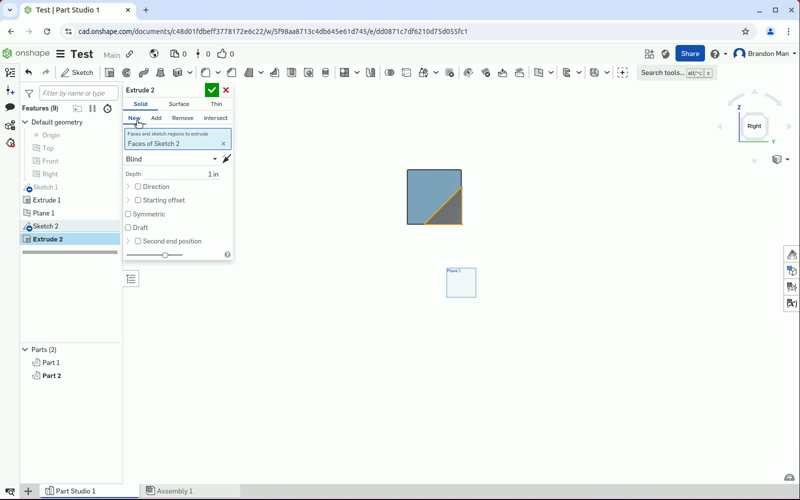
key(tab, 4)
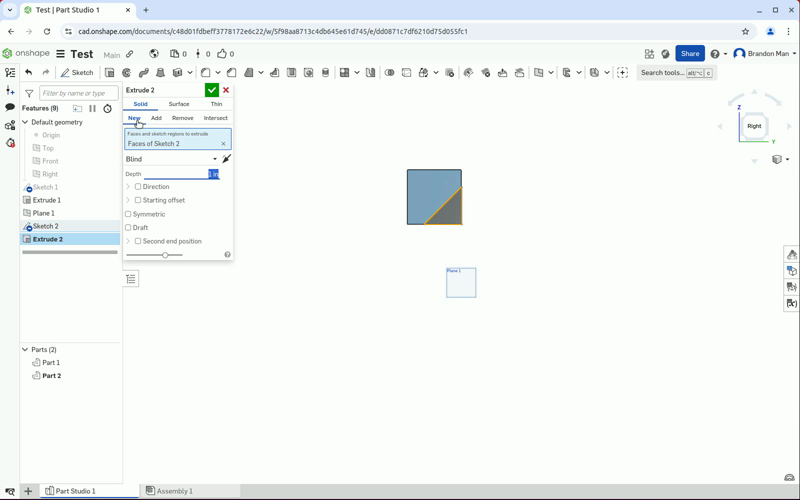
text(11.073)
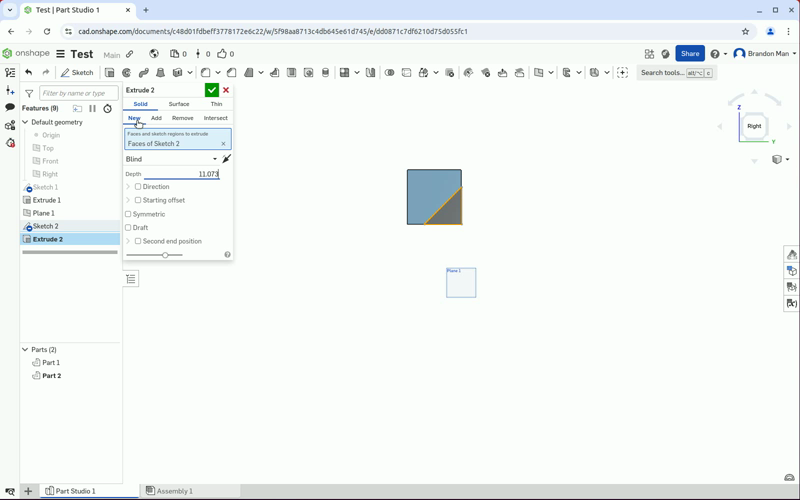
key(enter)
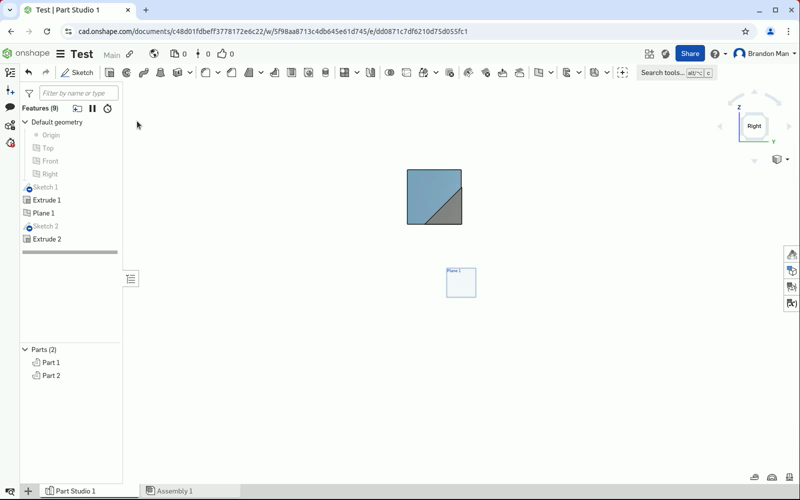
key(shift+h)
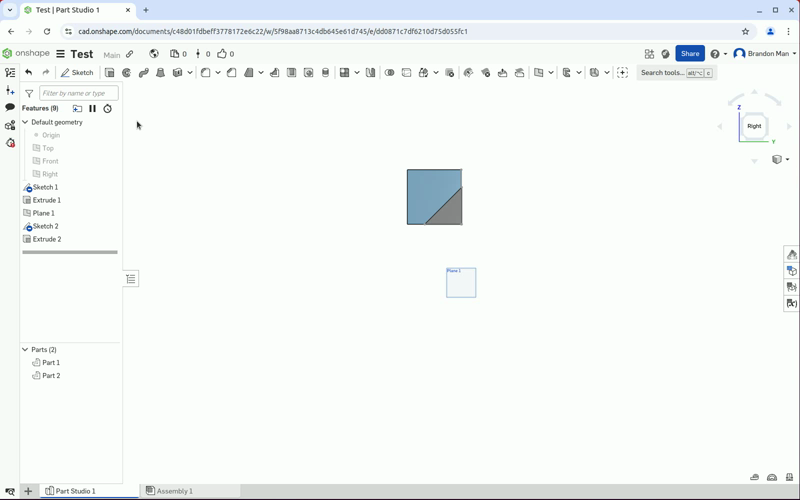
key(shift+h)
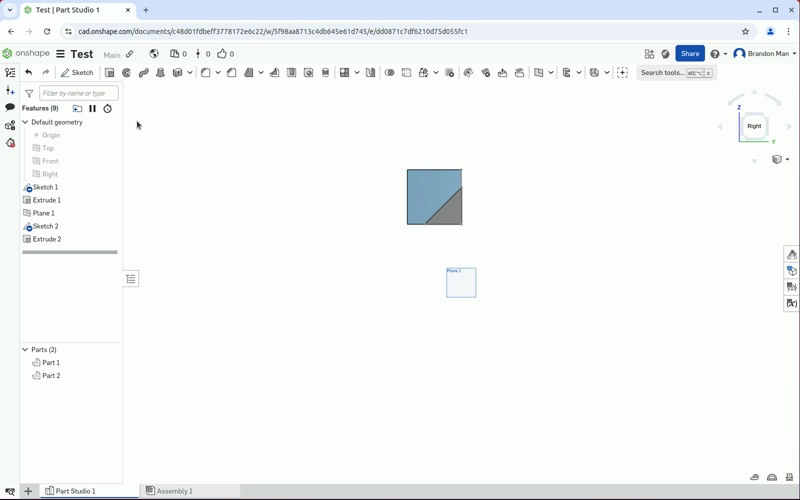
key(shift+7)
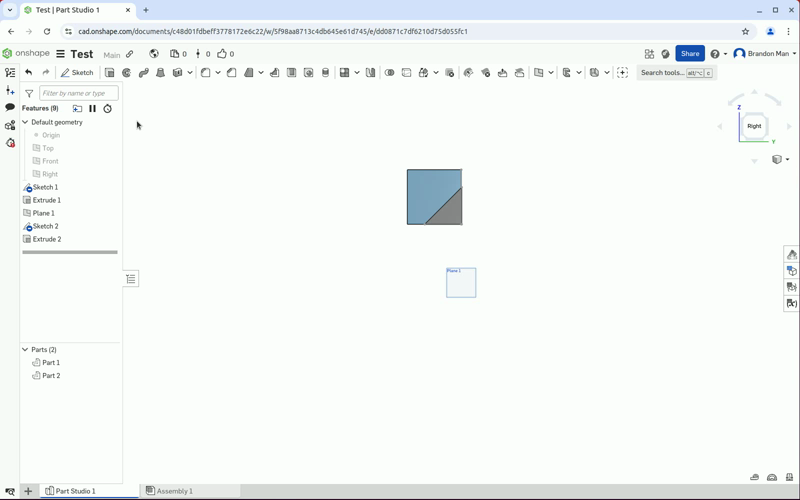
key(right, 2)
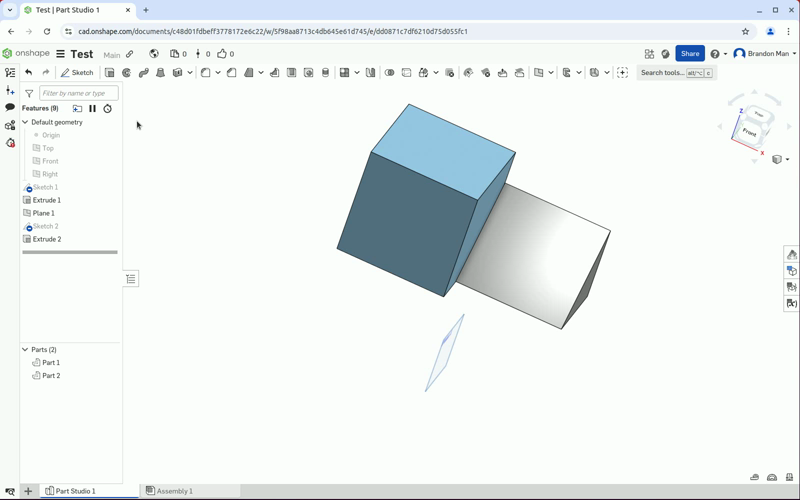
key(down, 2)
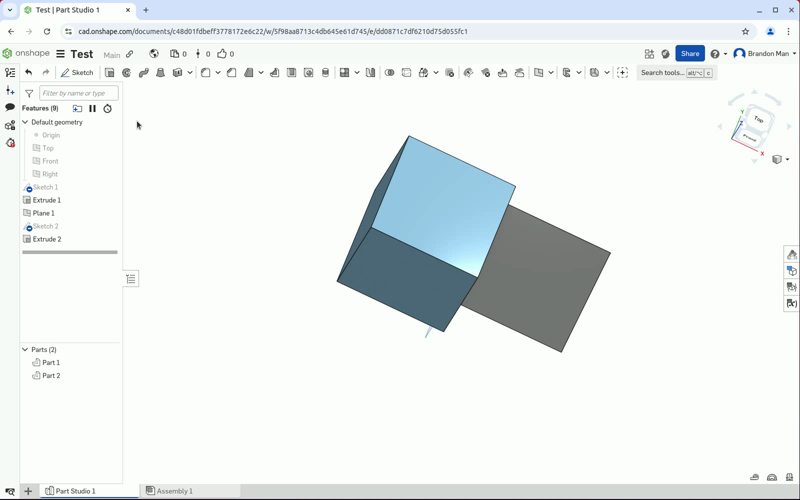
key(up, 2)
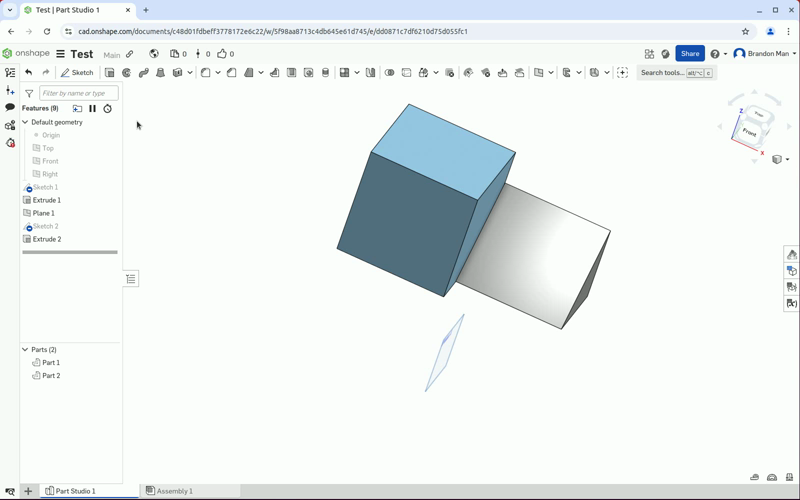
key(left, 2)
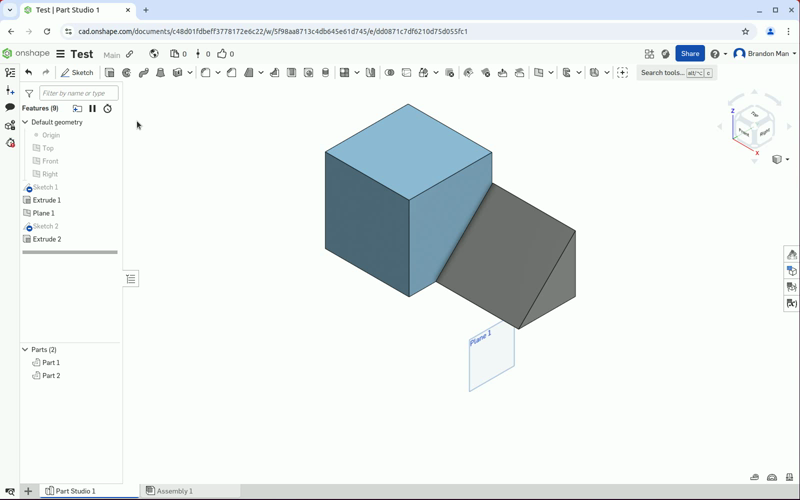
mouse_move(73, 189)
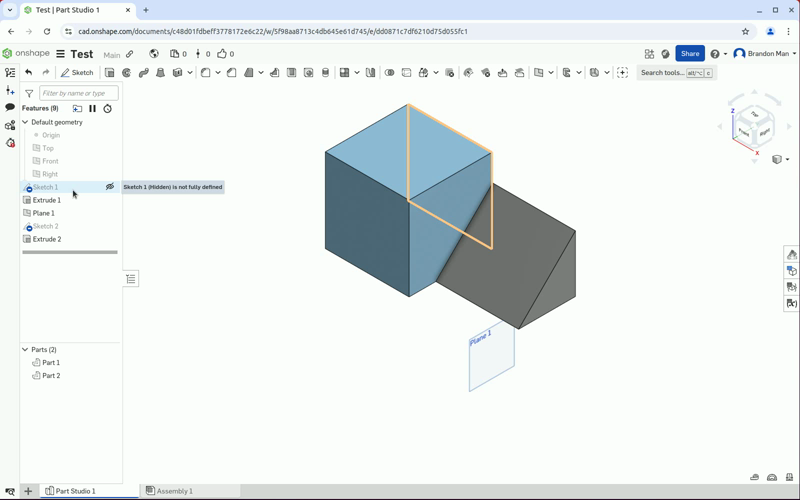
click(73, 189)